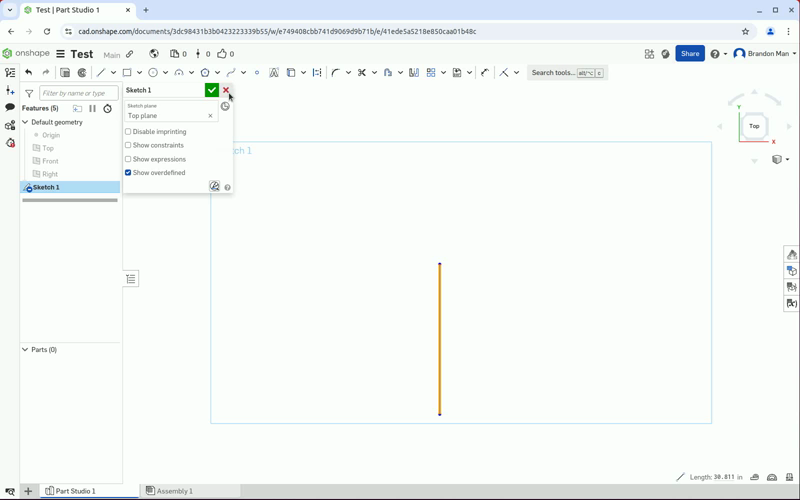
key(shift+h)
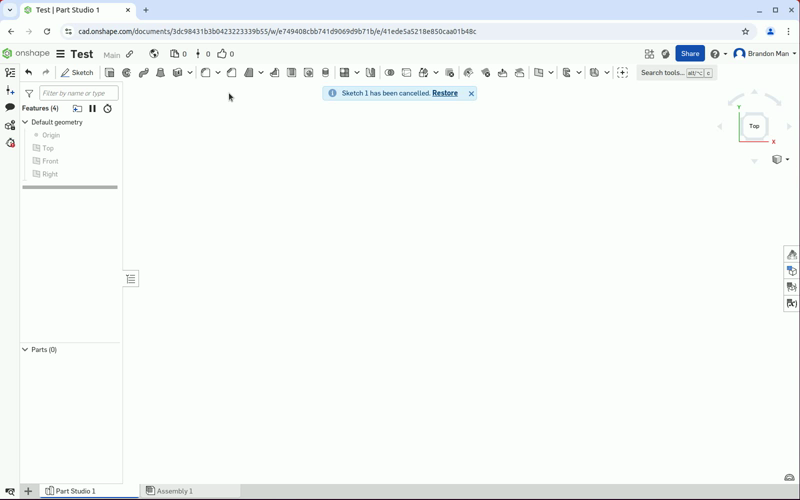
mouse_move(73, 352)
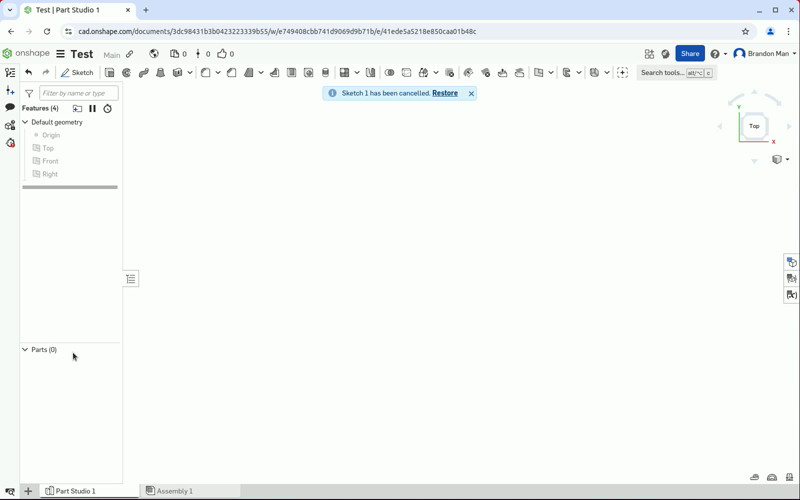
key(y)
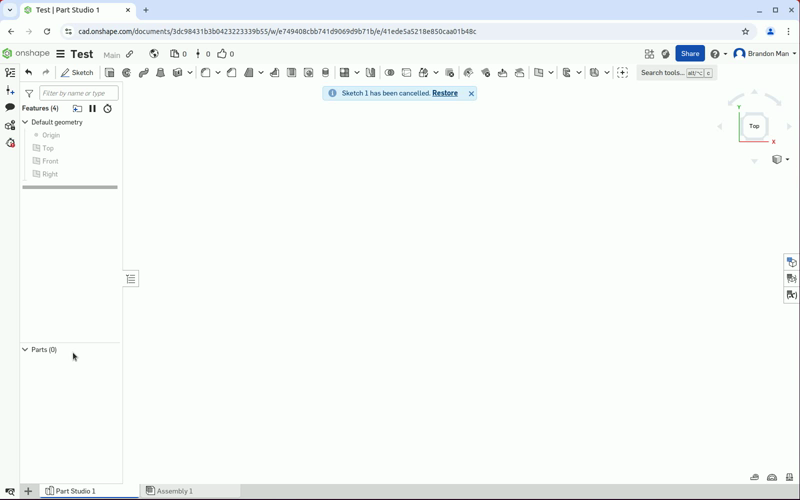
key(shift+p)
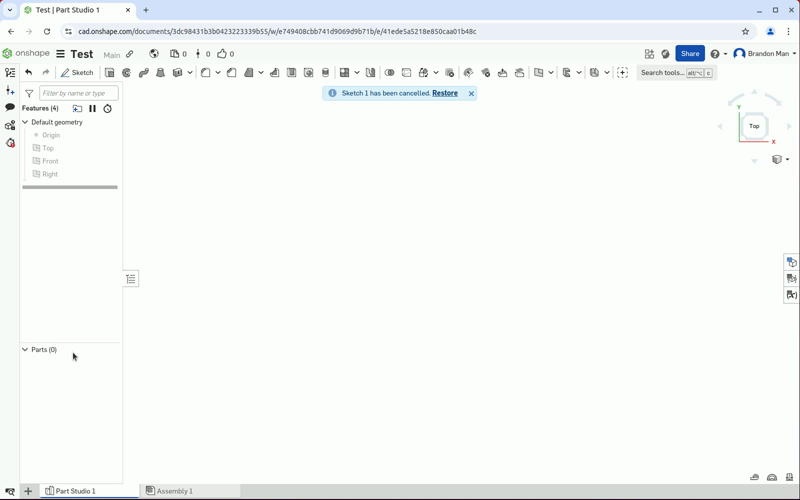
key(space)
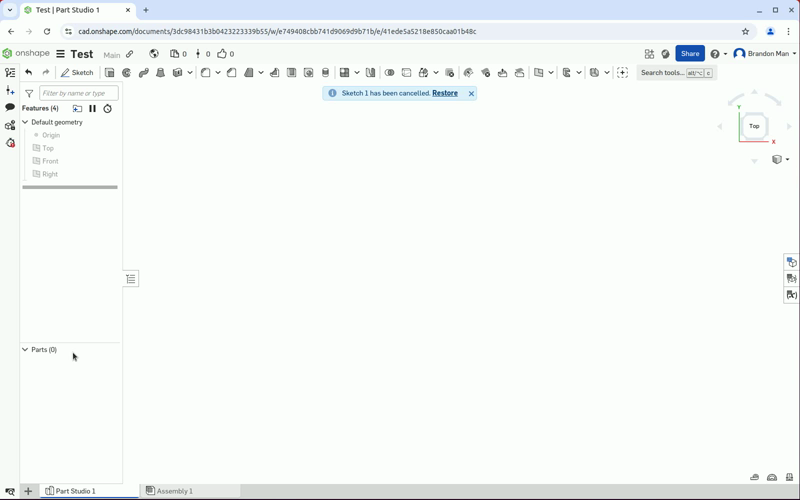
key_down(shift)
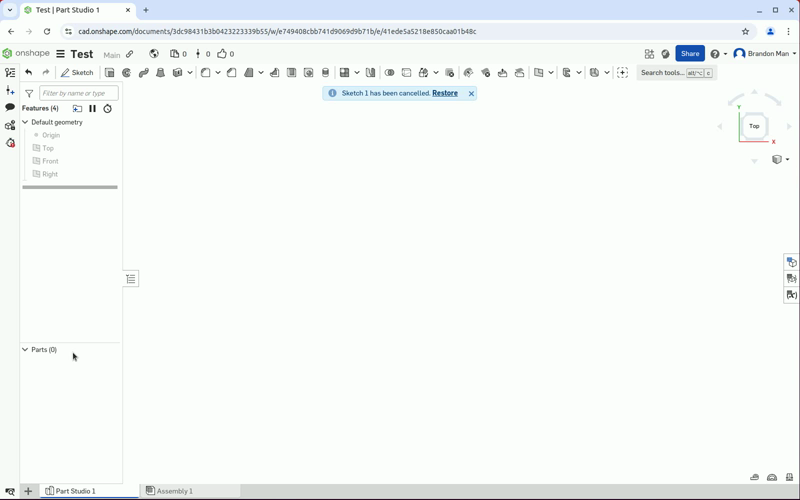
key(up)
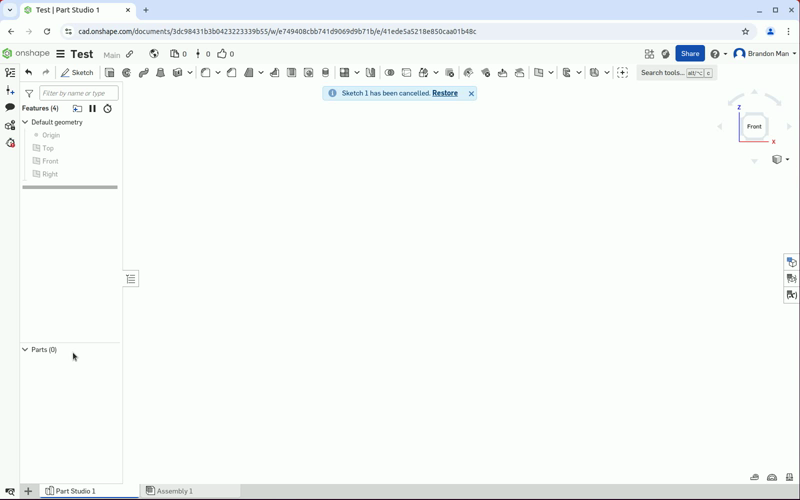
key_up(shift)
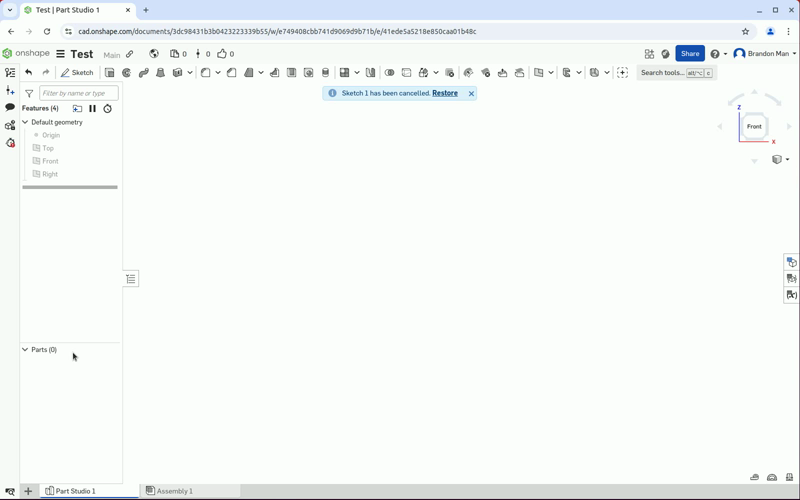
key(space)
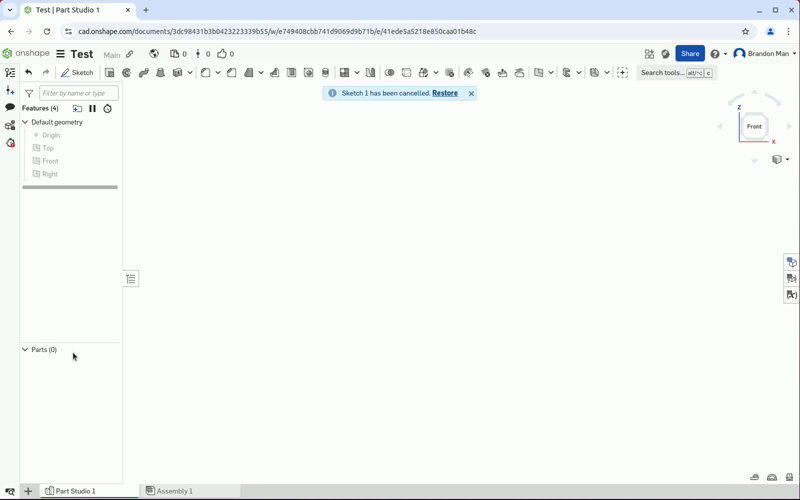
key_down(shift)
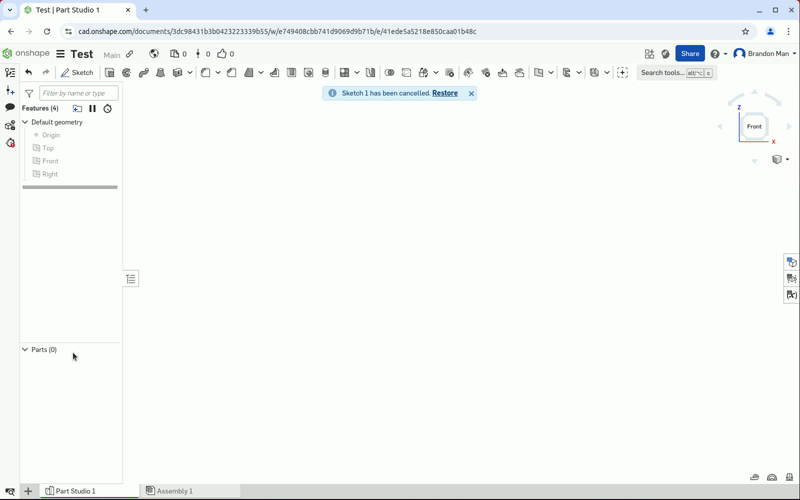
key(left)
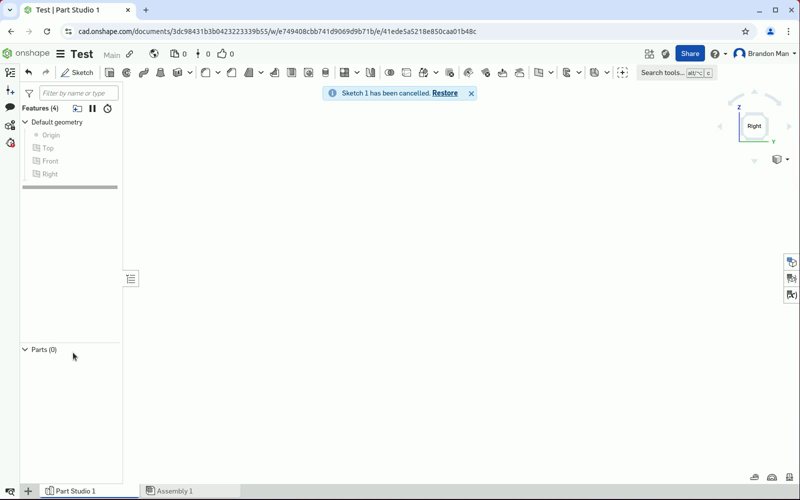
key_up(shift)
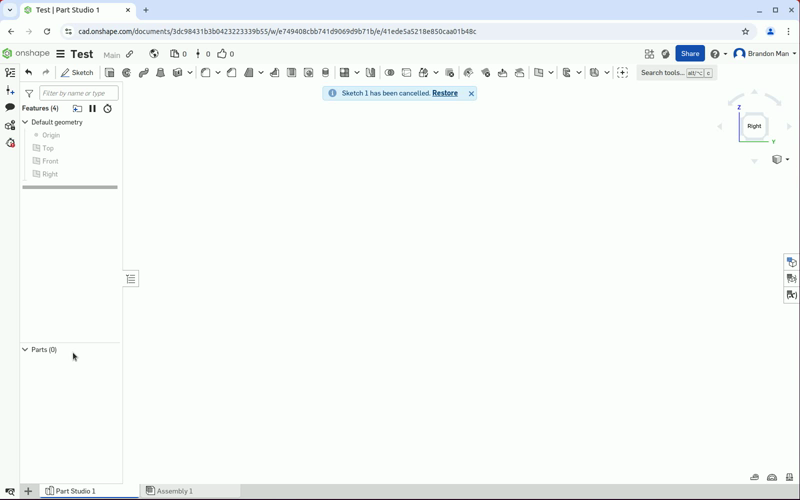
mouse_move(73, 352)
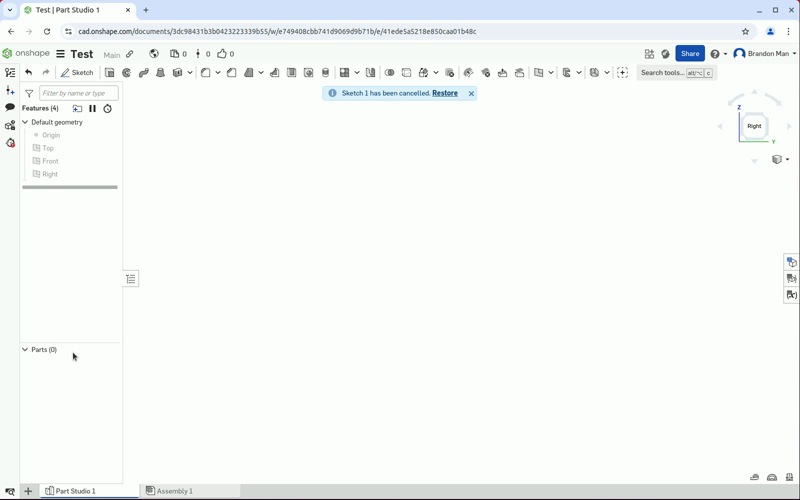
key(shift+y)
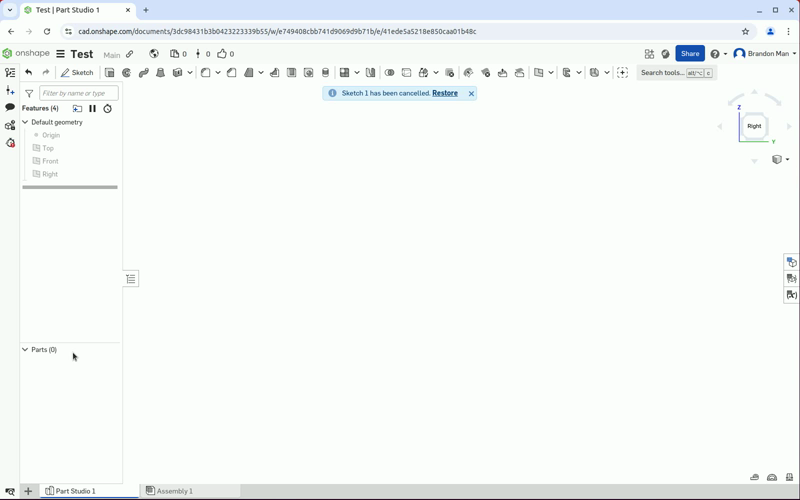
key(shift+s)
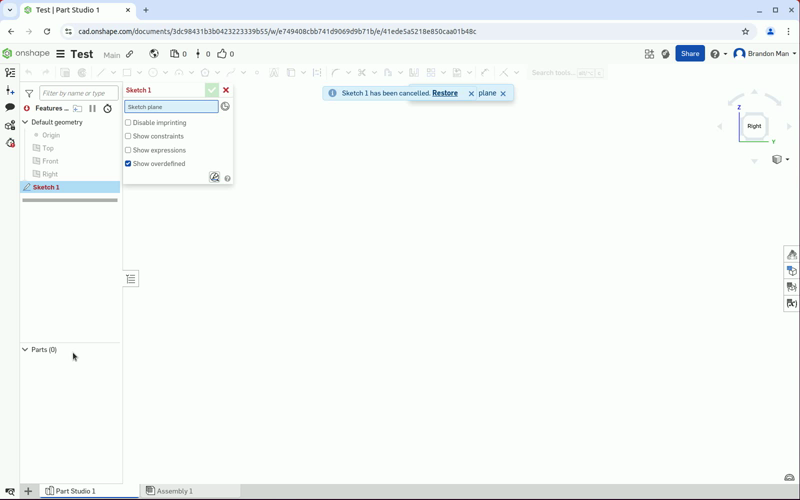
mouse_move(73, 176)
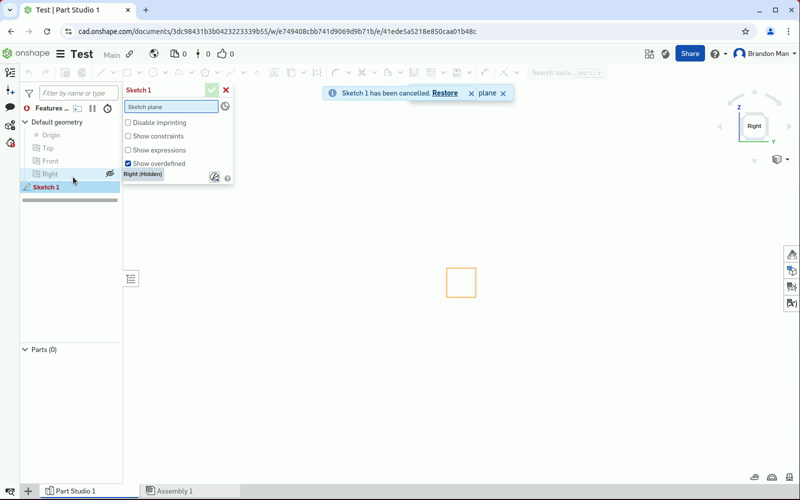
click(73, 176)
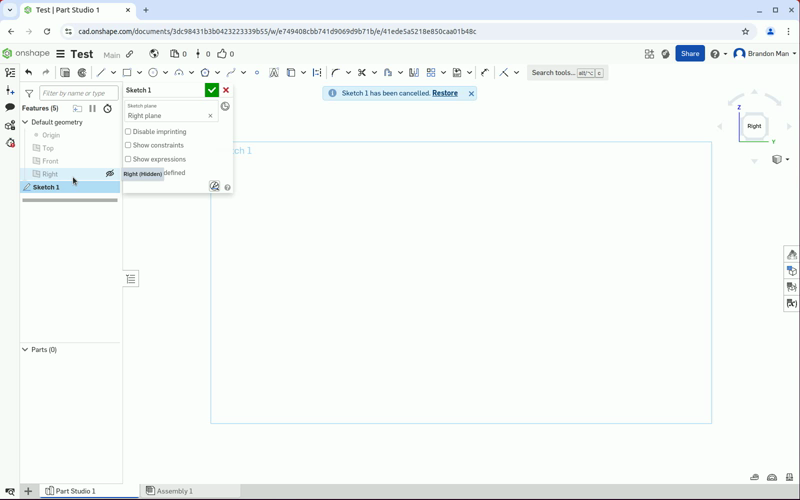
mouse_move(73, 352)
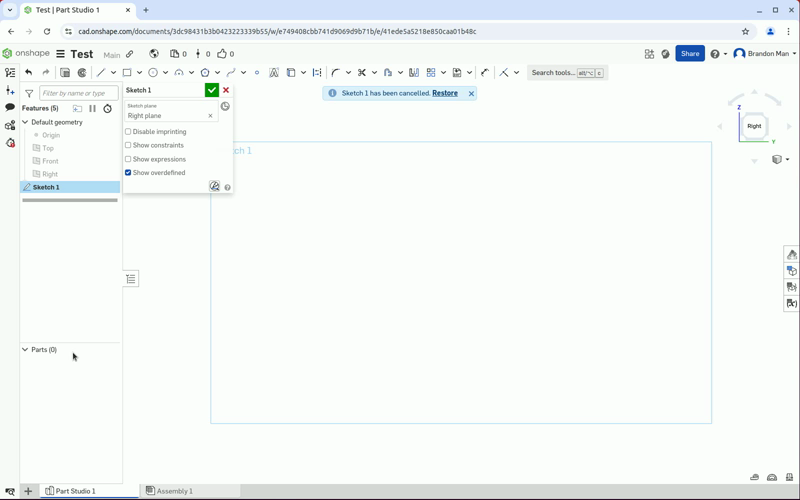
key(y)
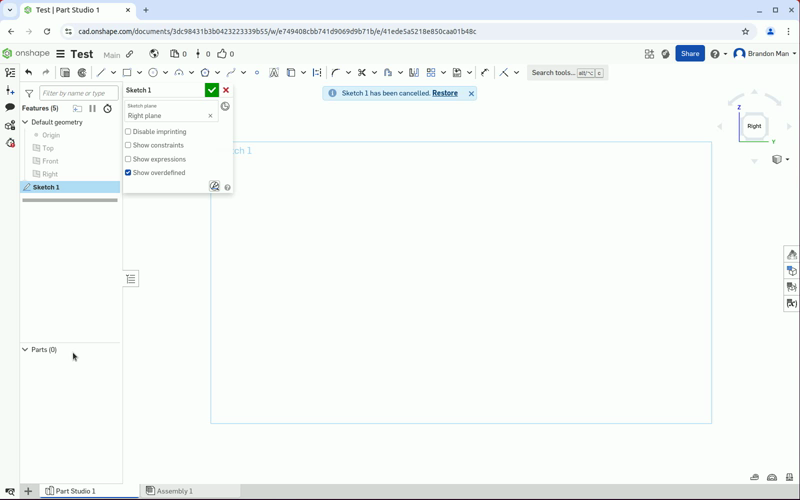
key(l)
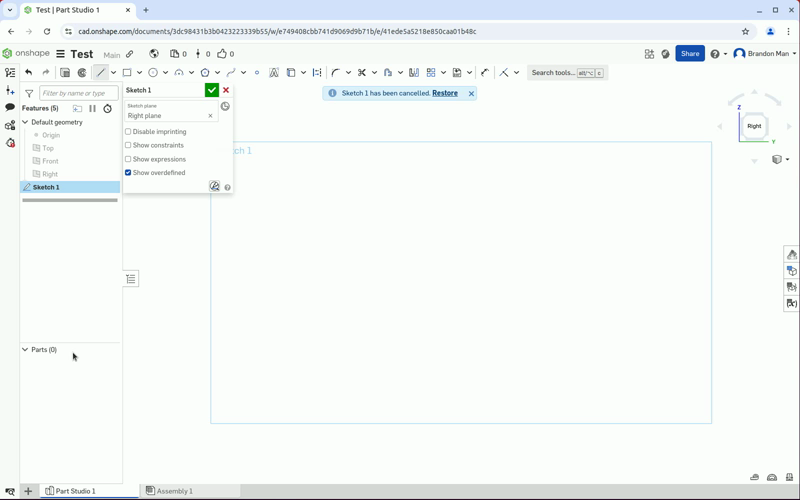
key_down(shift)
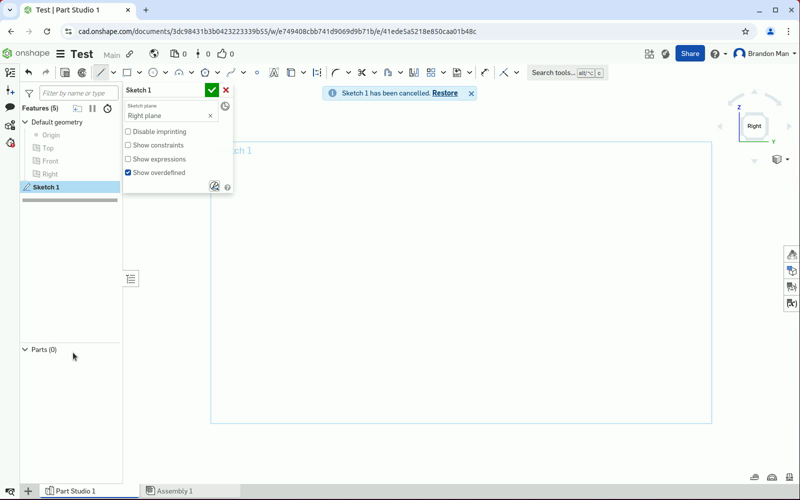
mouse_move(364, 380)
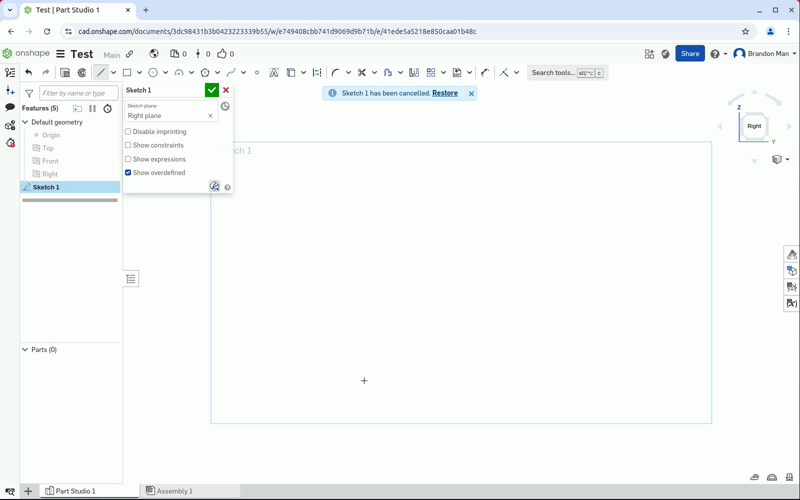
click(364, 380)
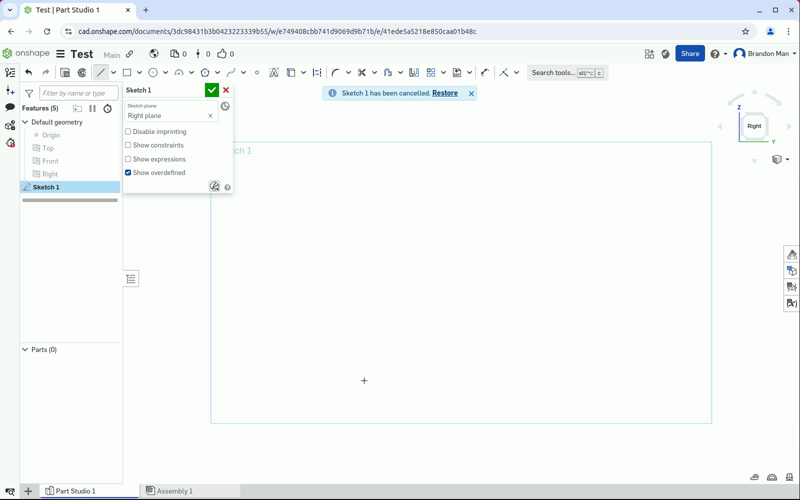
key_up(shift)
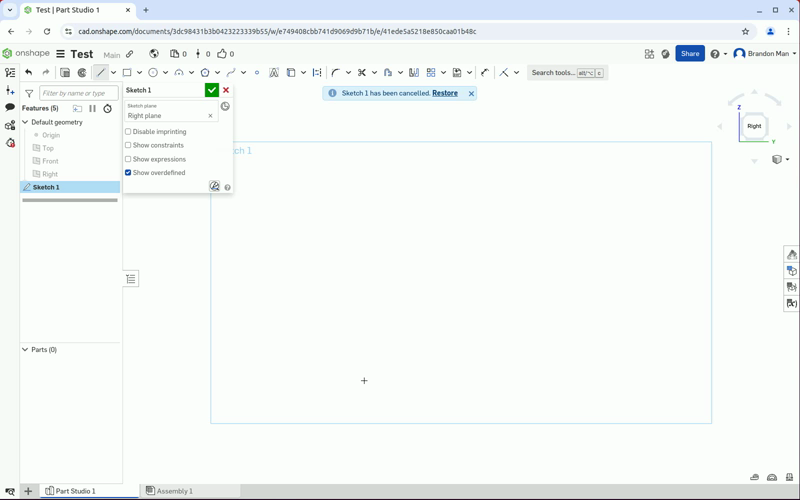
key_down(shift)
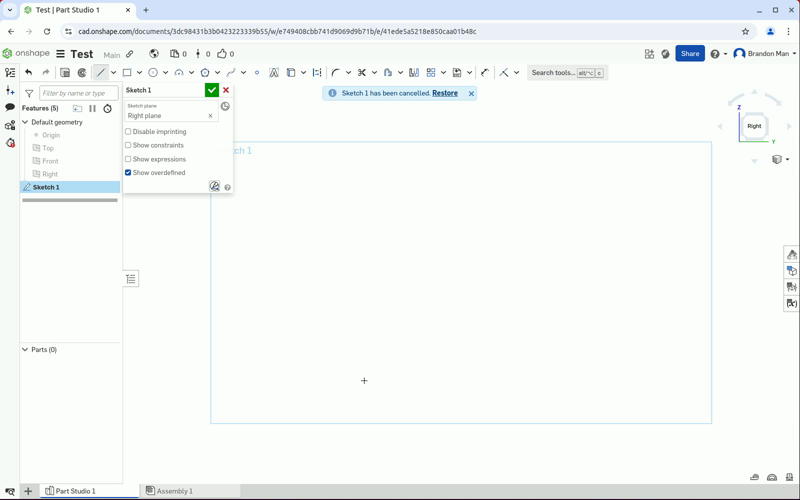
mouse_move(572, 380)
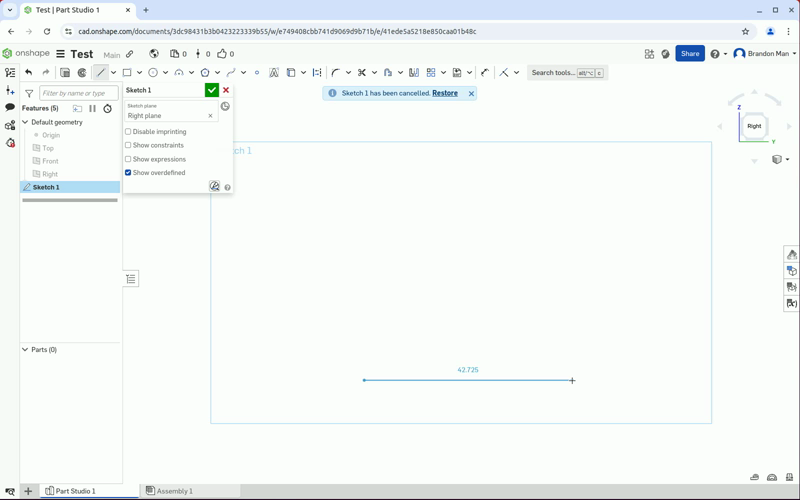
click(572, 380)
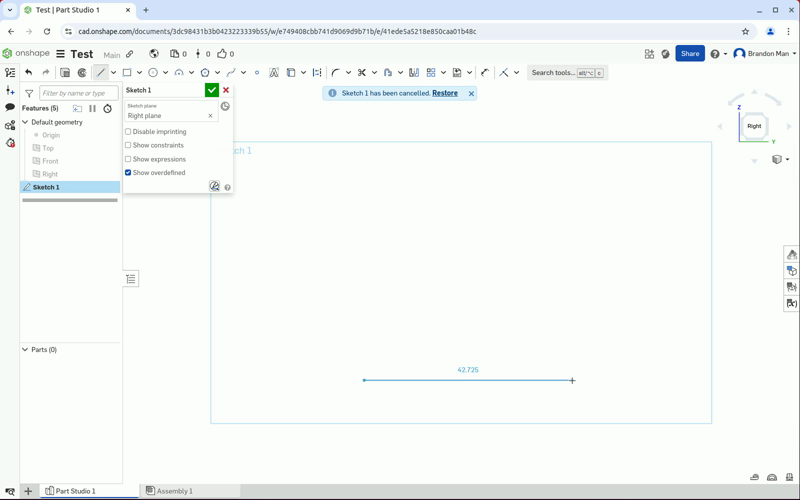
key_up(shift)
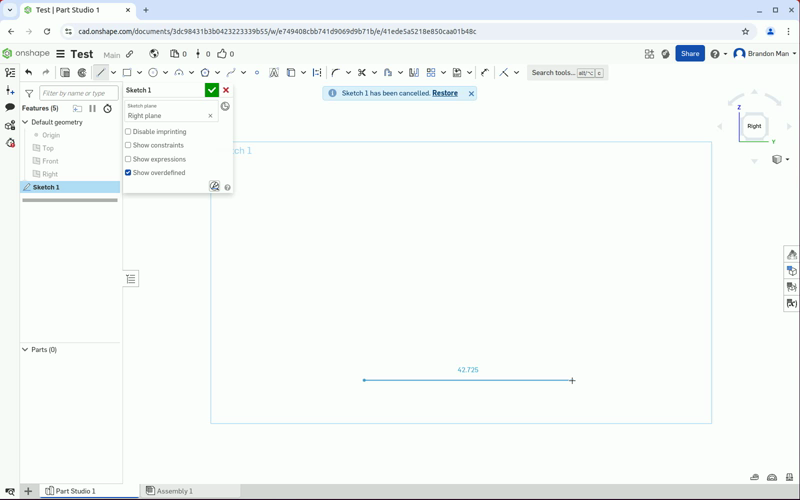
key_down(shift)
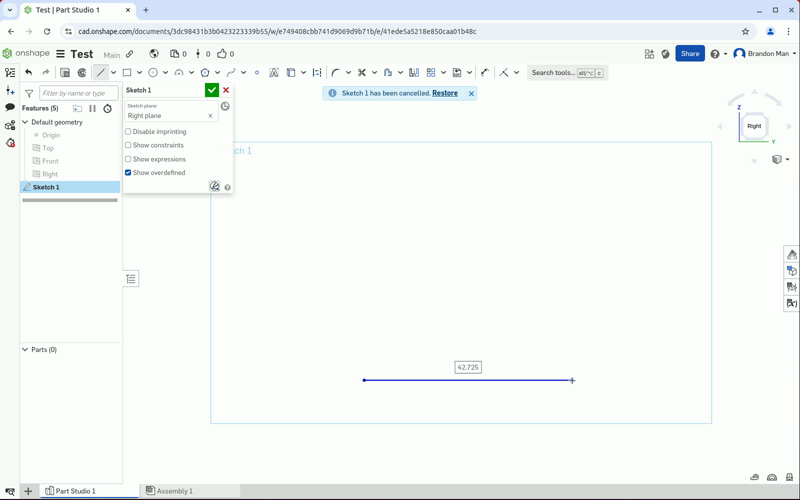
mouse_move(572, 172)
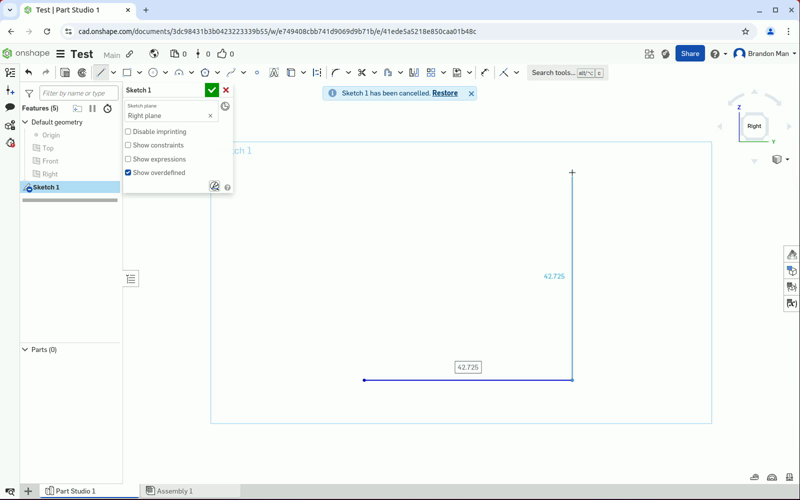
click(572, 172)
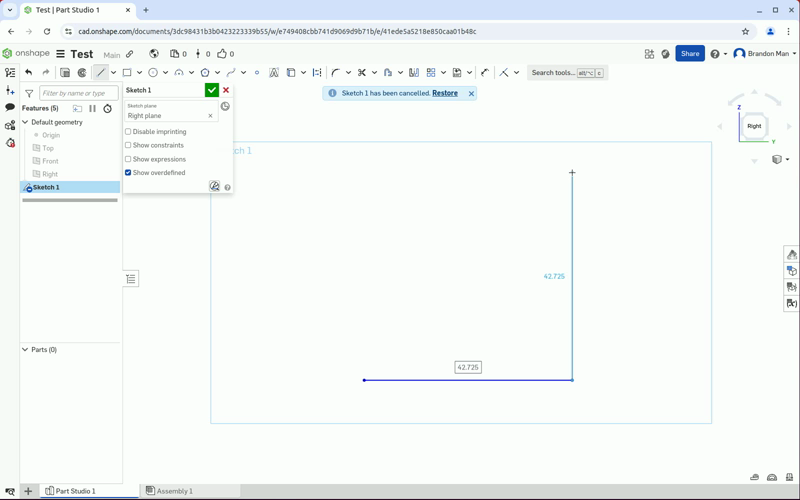
key_up(shift)
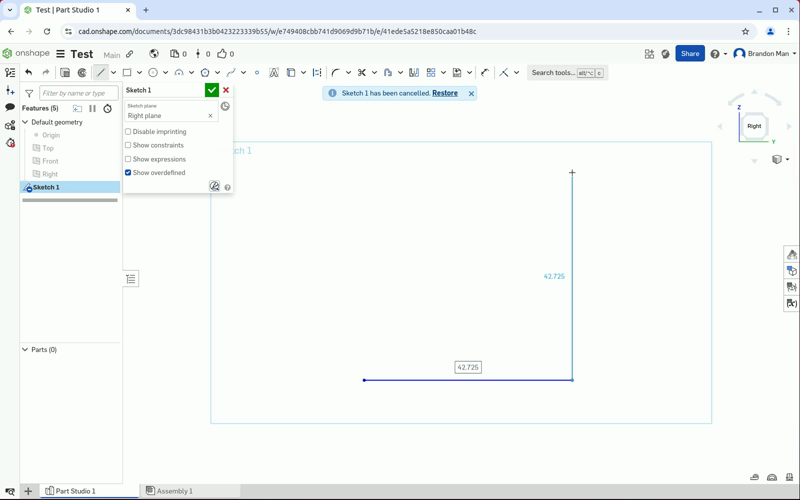
key_down(shift)
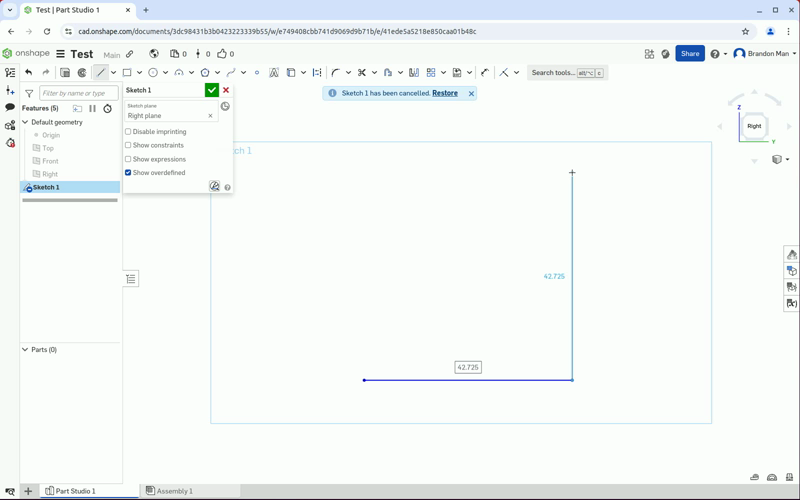
mouse_move(364, 172)
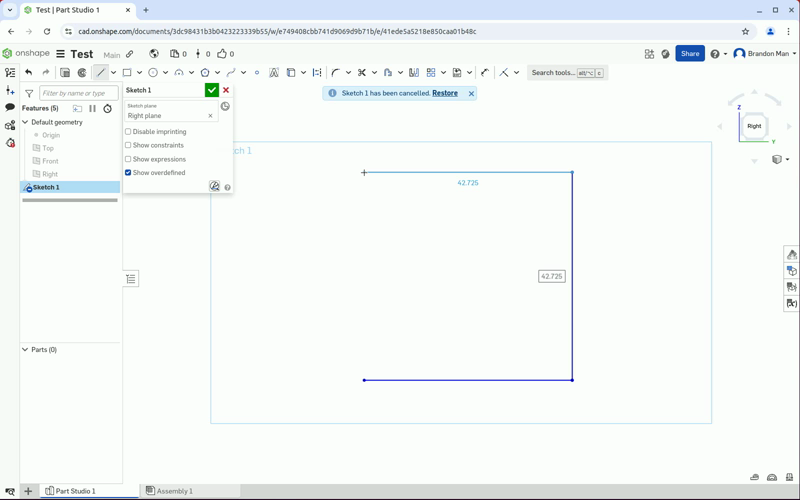
click(364, 172)
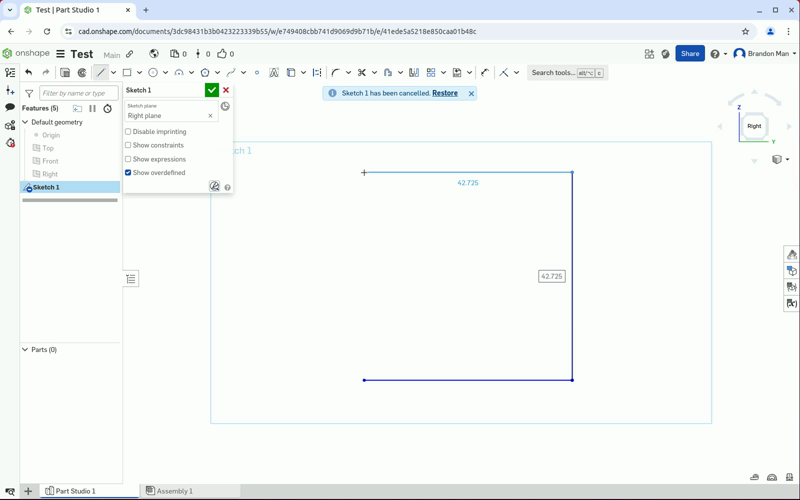
key_up(shift)
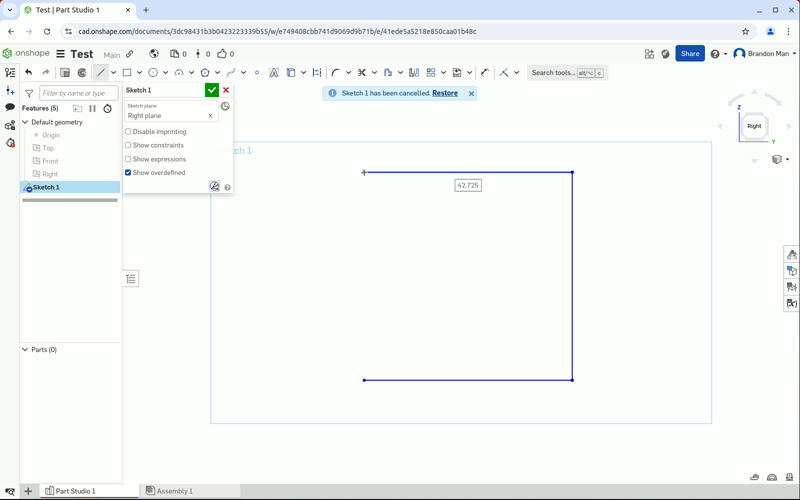
key_down(shift)
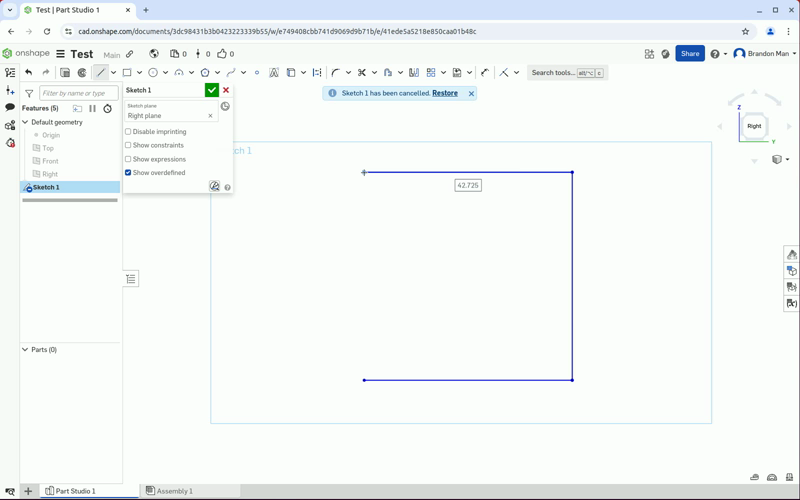
mouse_move(364, 380)
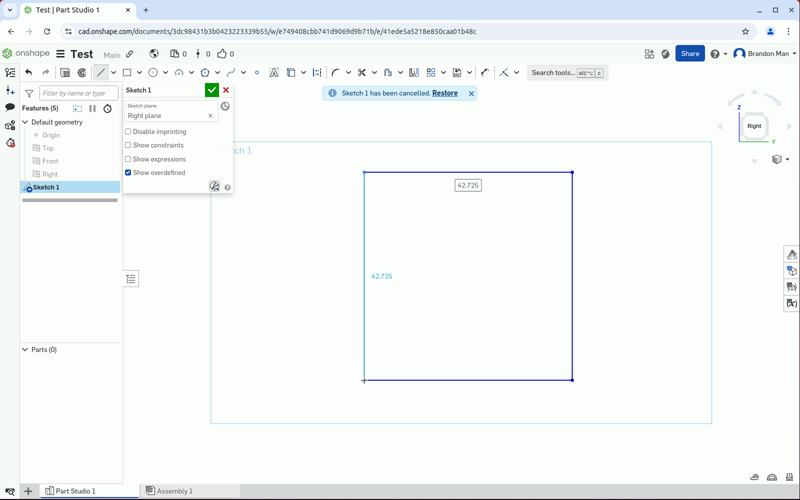
key_up(shift)
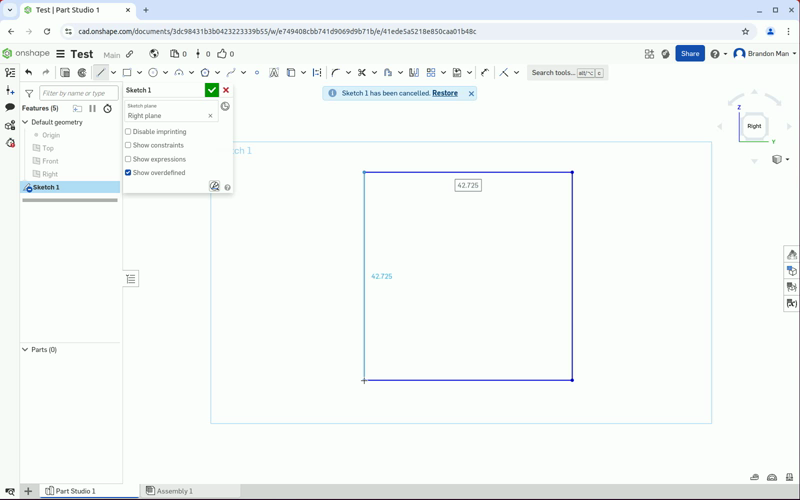
click(364, 380)
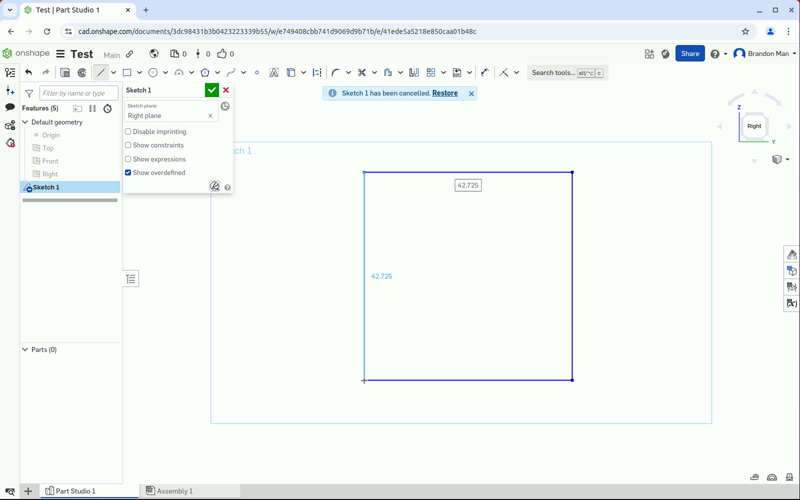
key(esc)
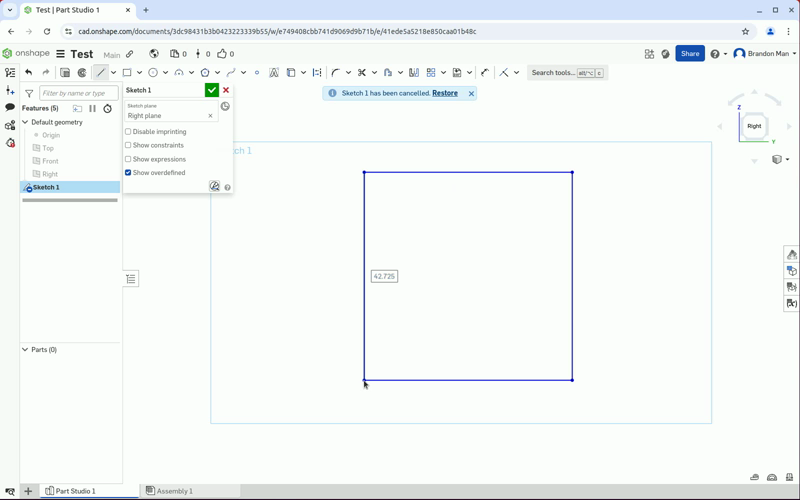
mouse_move(491, 347)
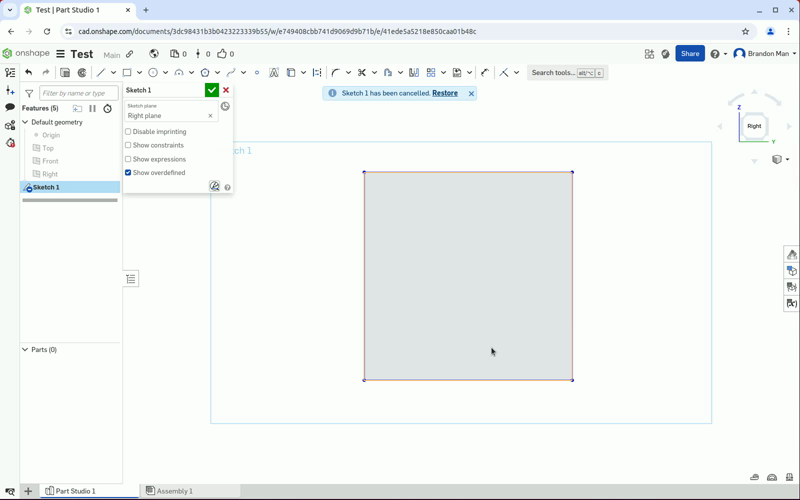
click(491, 347)
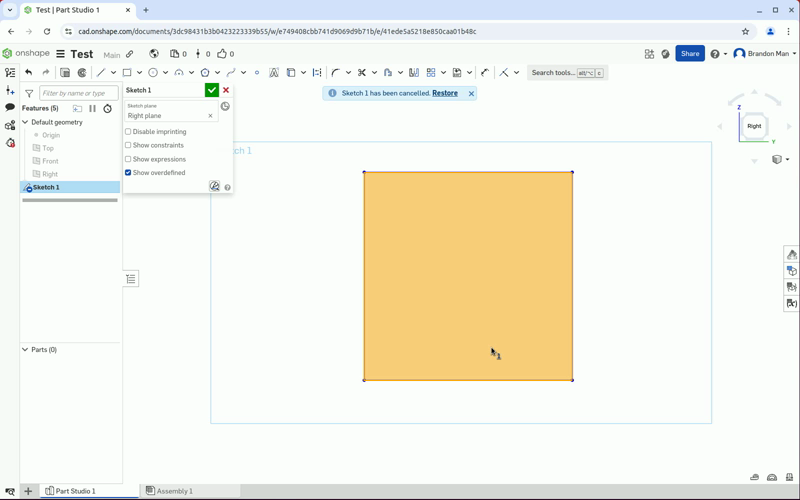
mouse_move(73, 352)
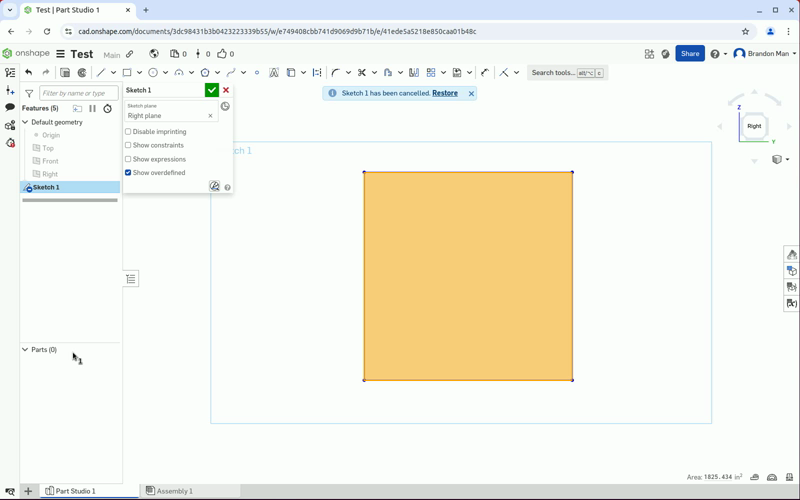
key(shift+y)
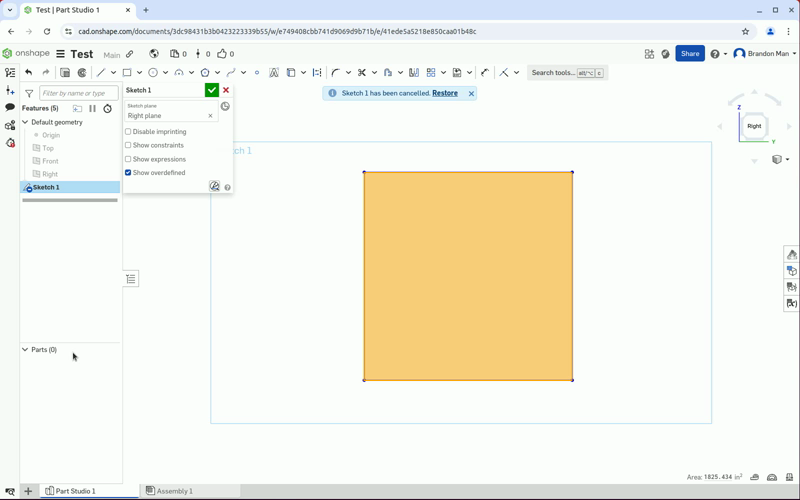
key(shift+e)
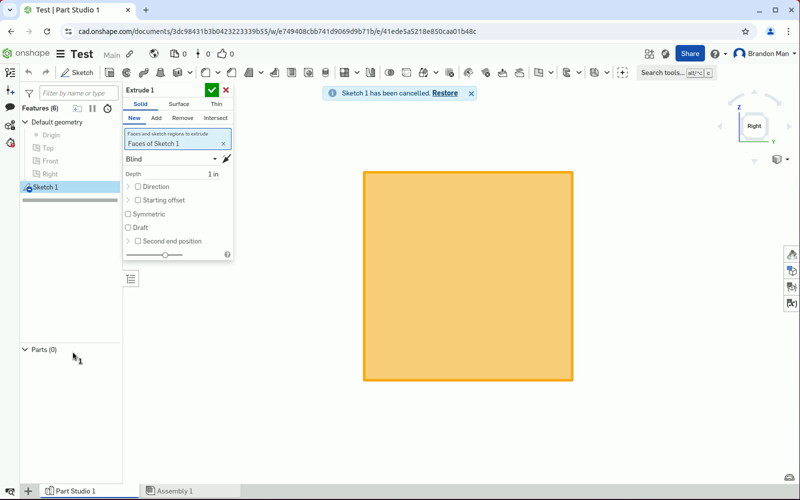
mouse_move(143, 106)
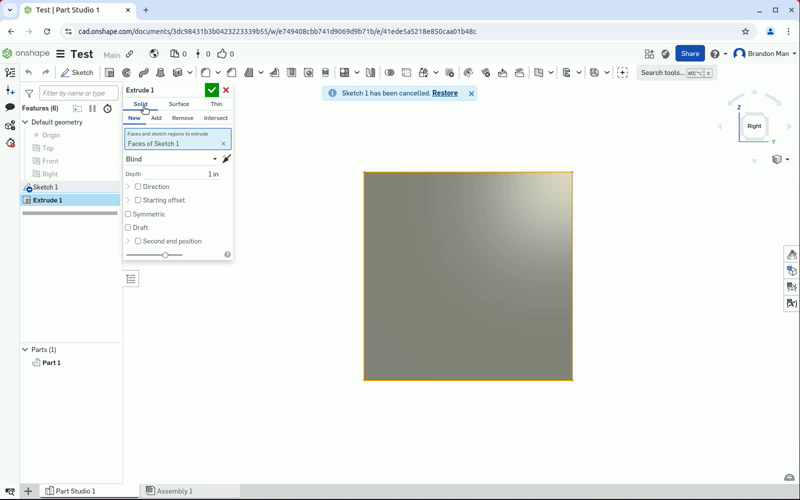
click(143, 106)
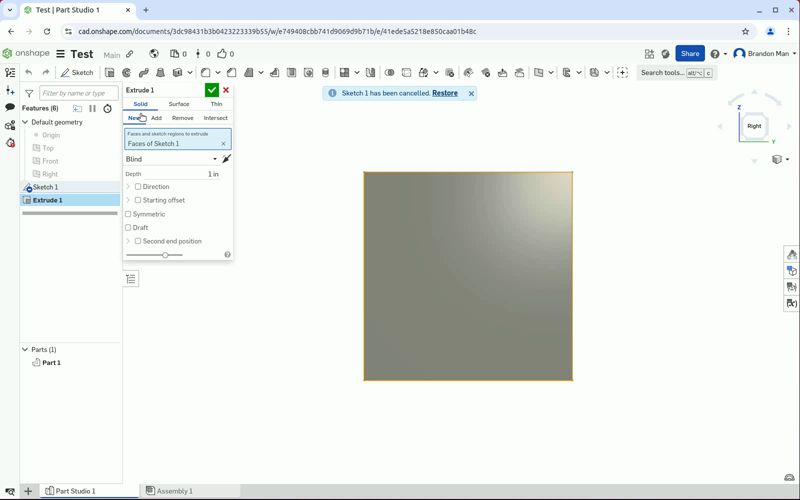
mouse_move(137, 120)
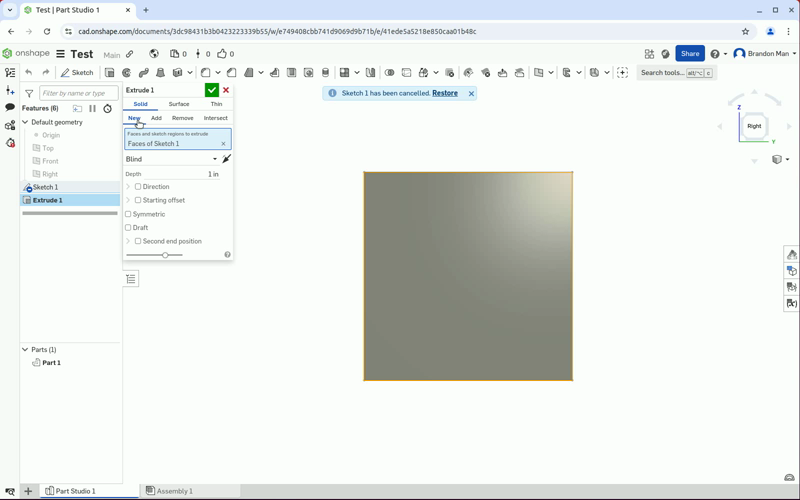
click(137, 120)
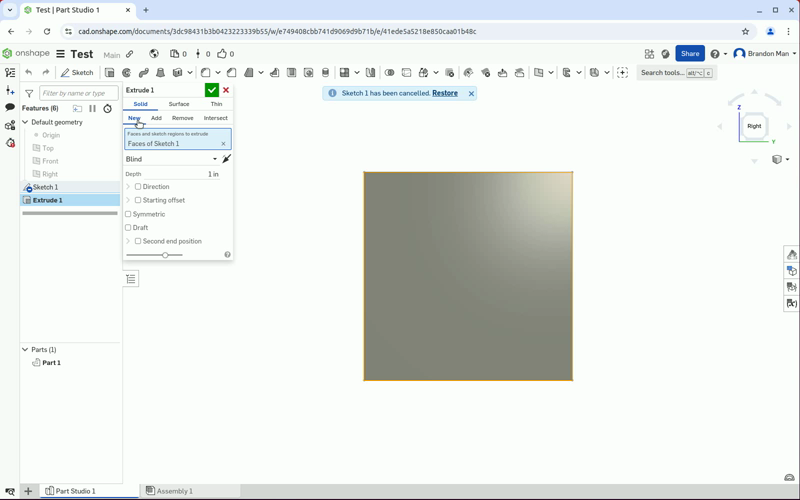
key(tab, 4)
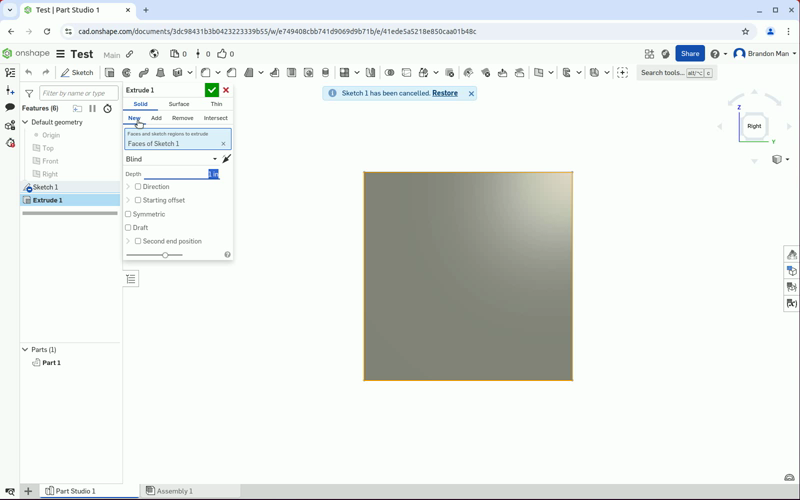
text(0.241)
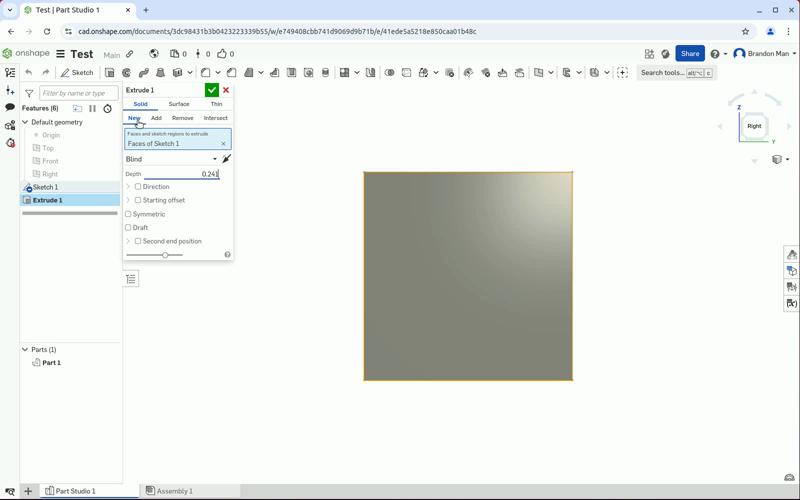
key(enter)
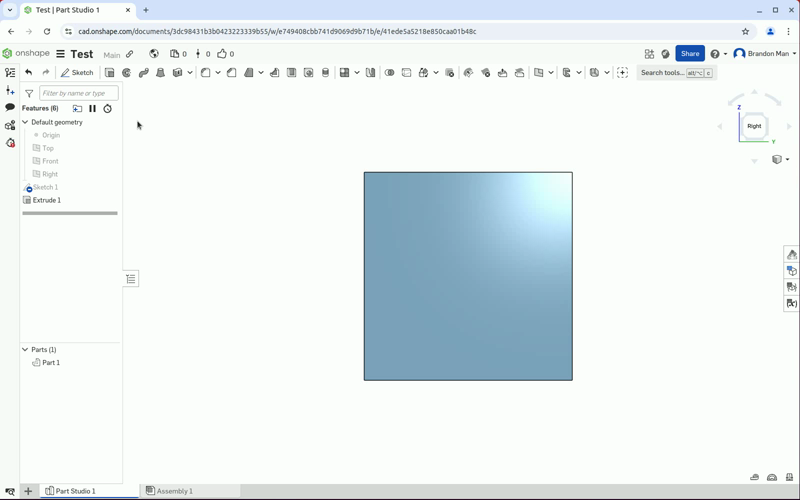
key(shift+h)
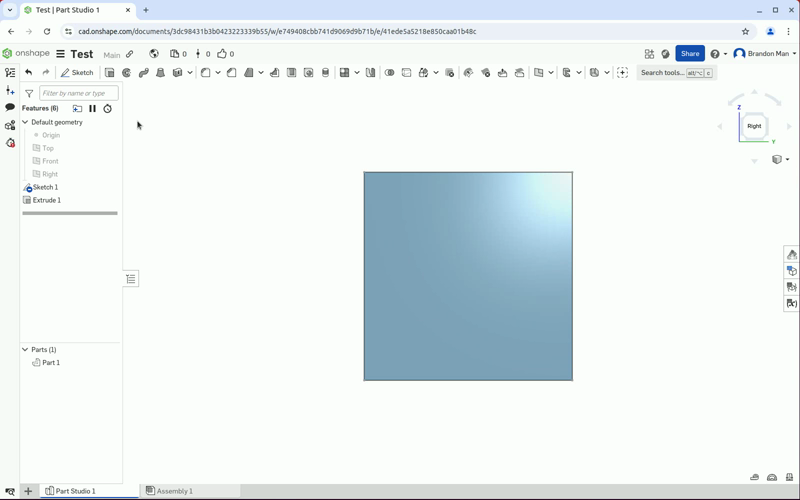
key(shift+h)
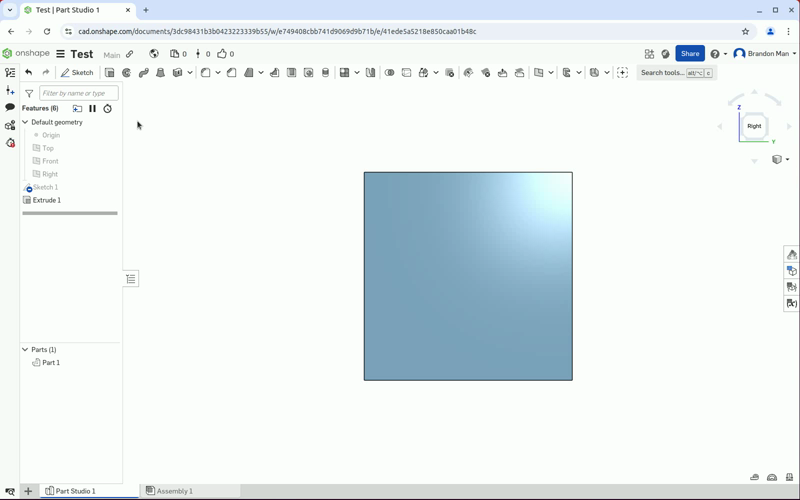
mouse_move(73, 189)
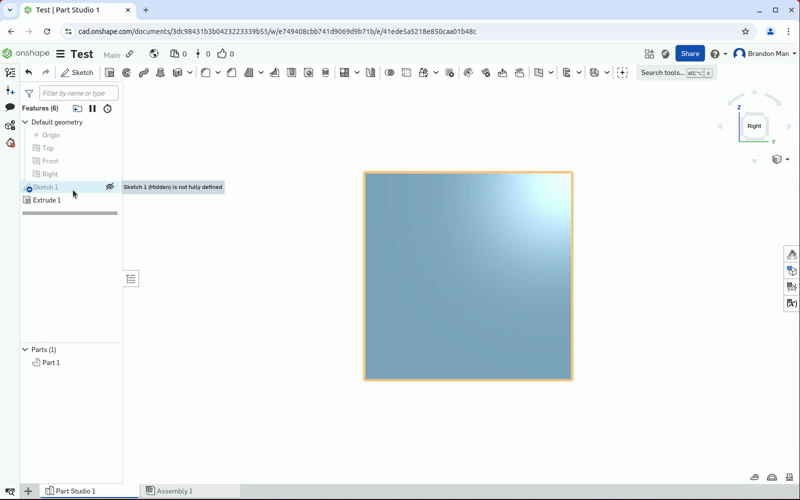
click(73, 189)
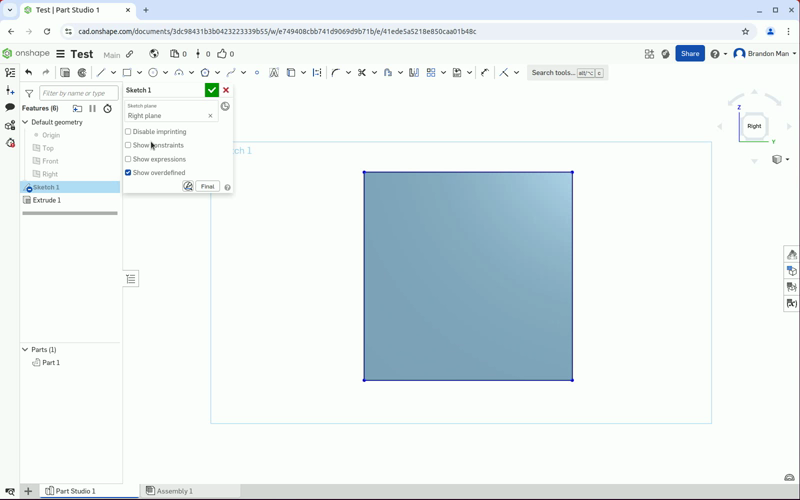
mouse_move(229, 92)
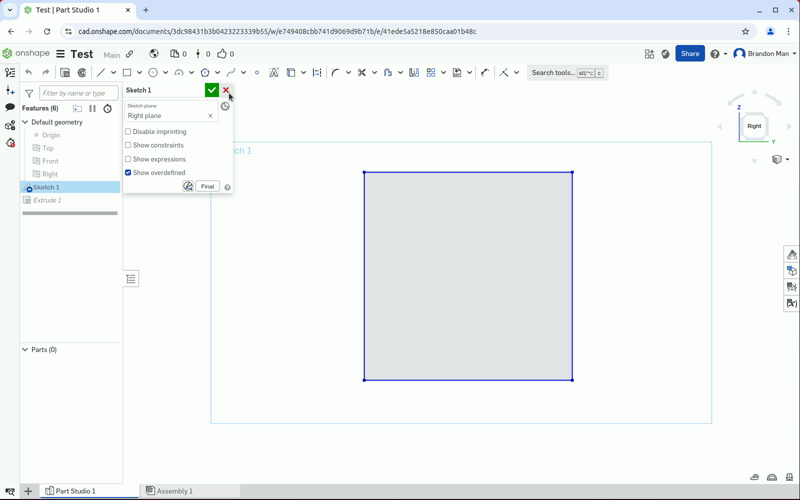
click(229, 92)
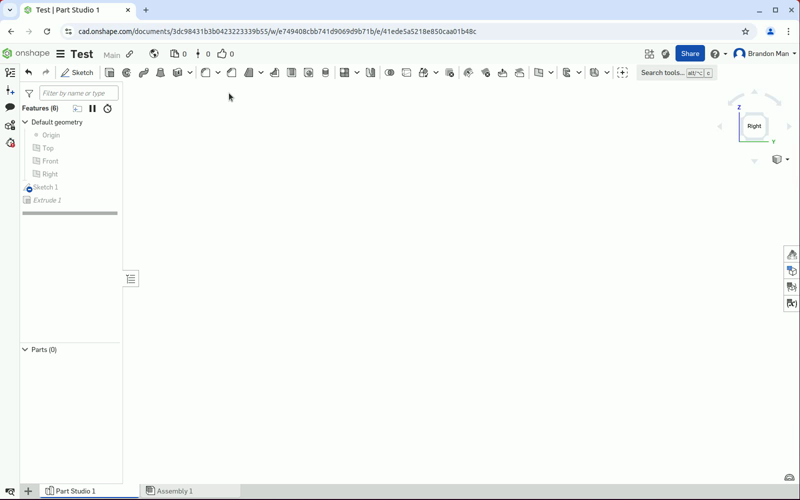
mouse_move(541, 75)
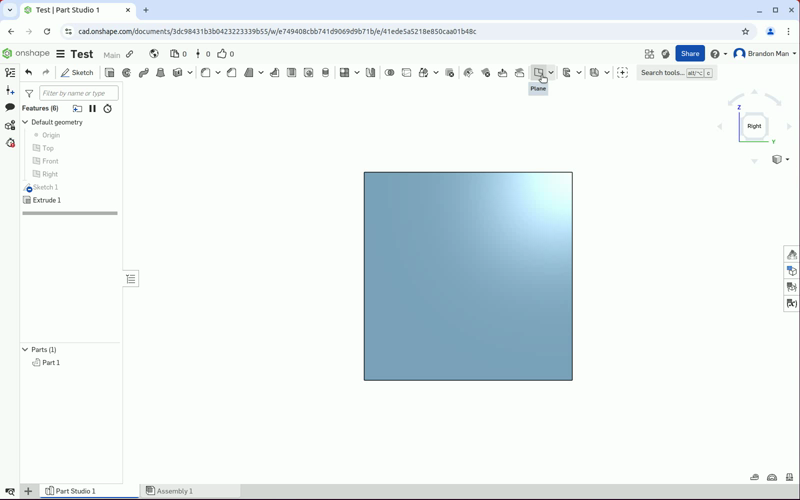
click(541, 75)
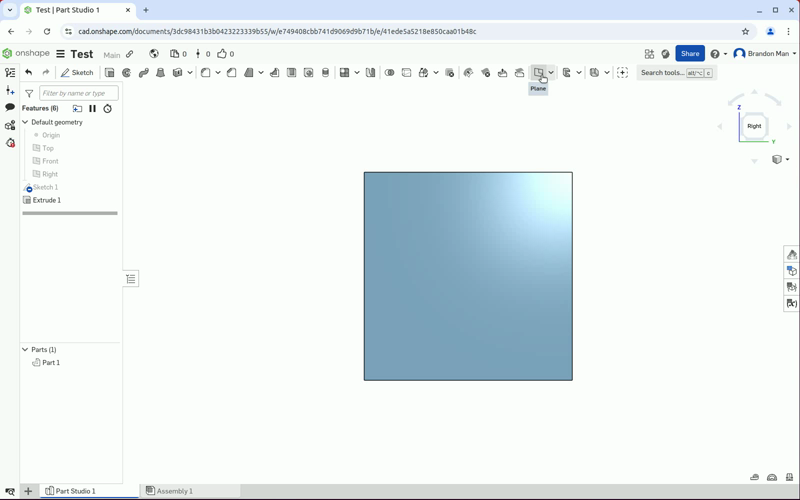
mouse_move(73, 176)
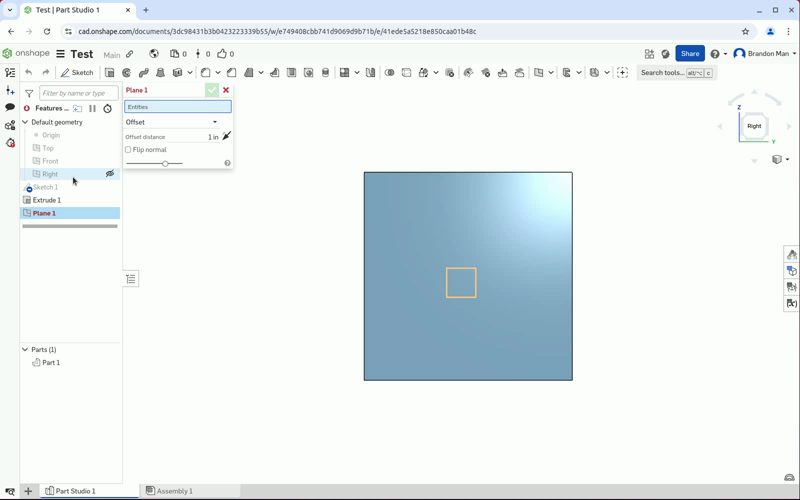
click(73, 176)
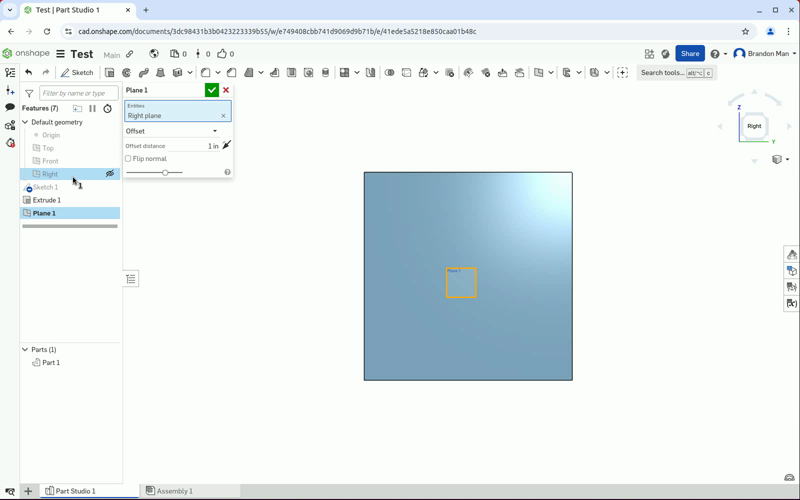
key(tab, 2)
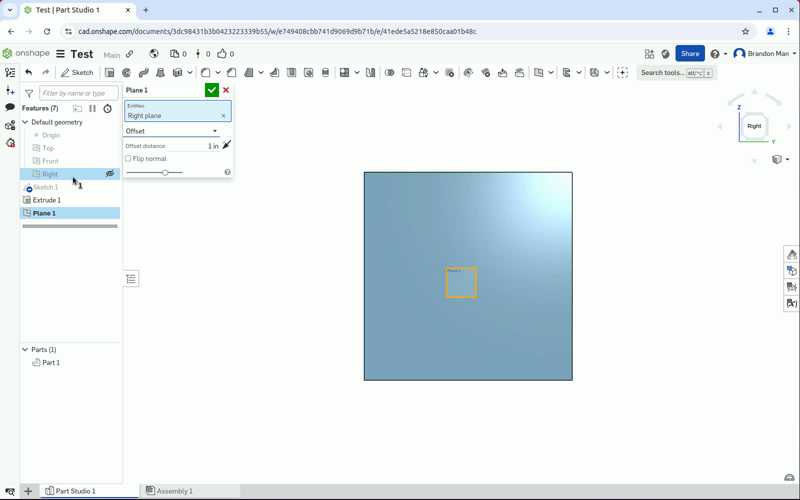
text(0.246)
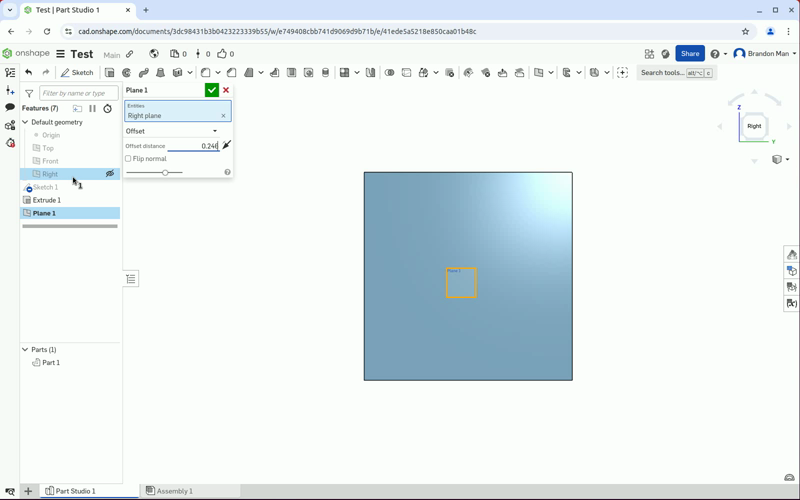
key(enter, 2)
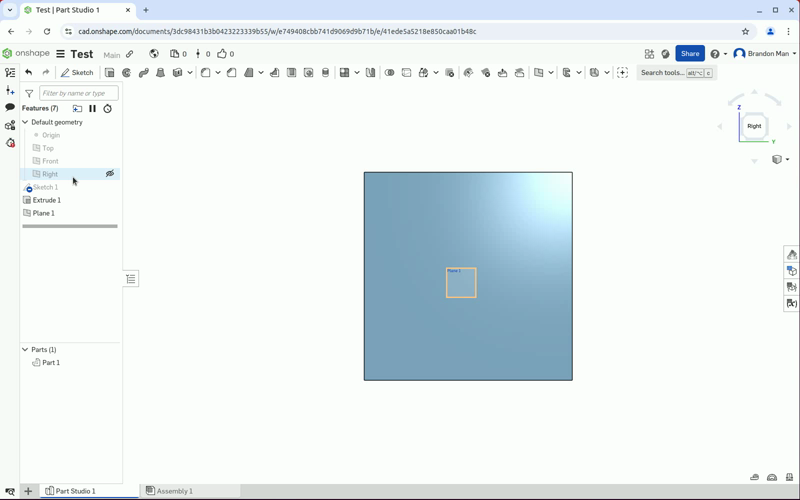
key(shift+s)
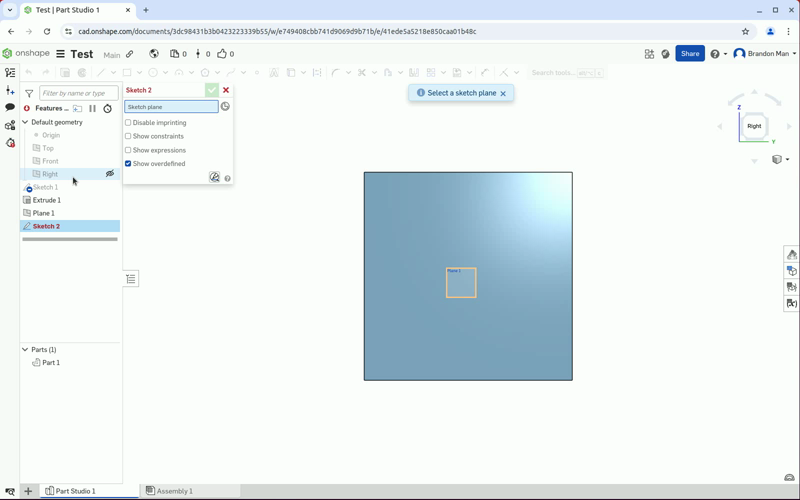
mouse_move(73, 215)
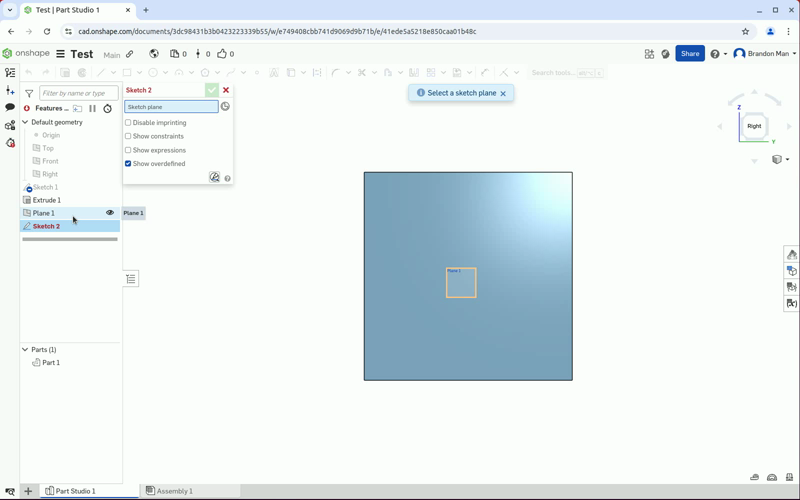
click(73, 215)
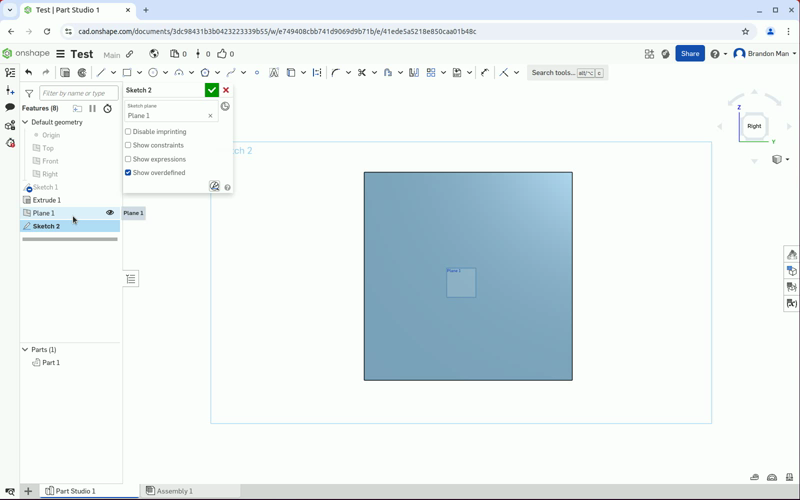
mouse_move(73, 352)
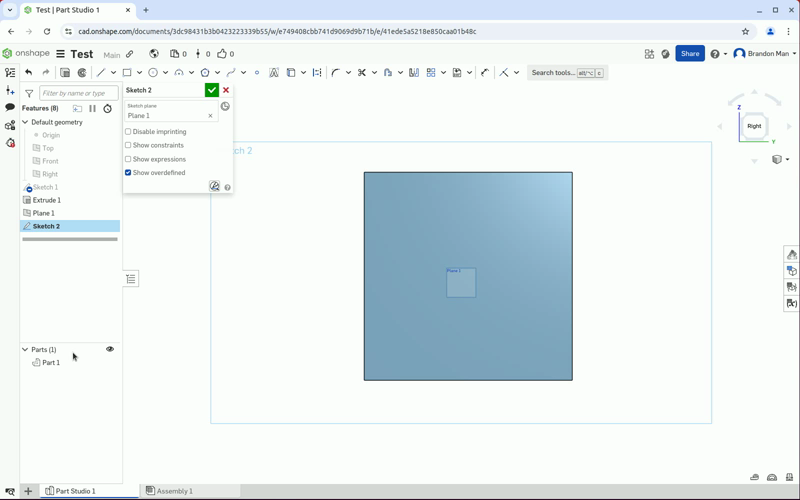
key(y)
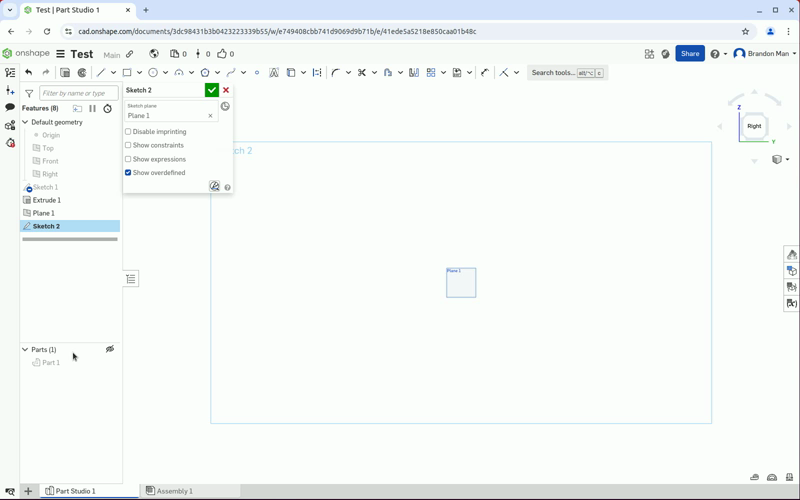
key(l)
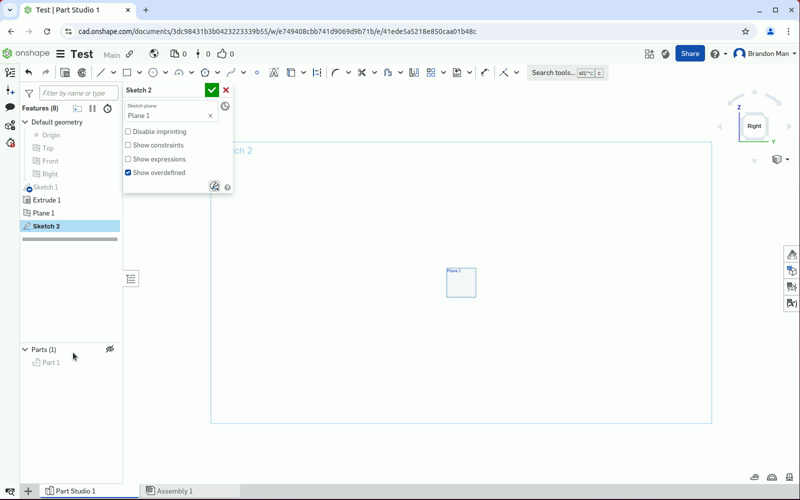
key_down(shift)
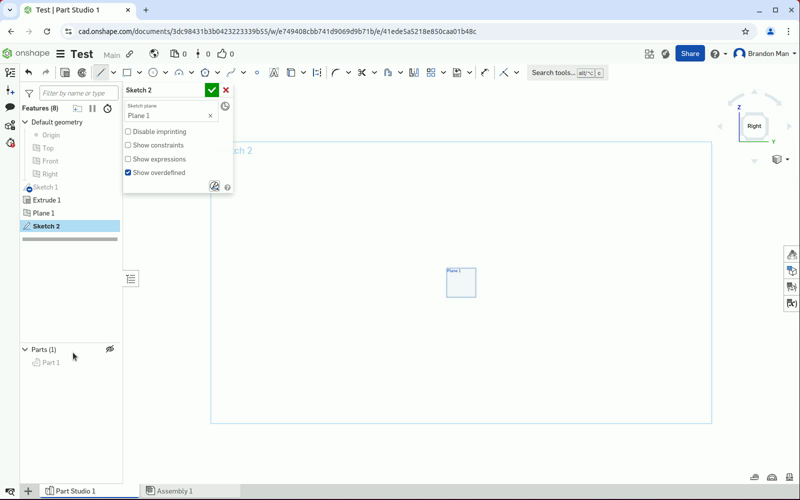
mouse_move(445, 288)
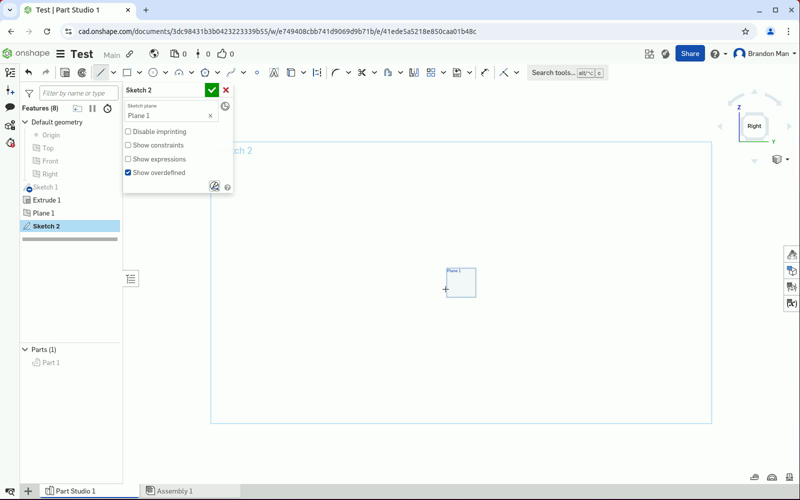
click(445, 288)
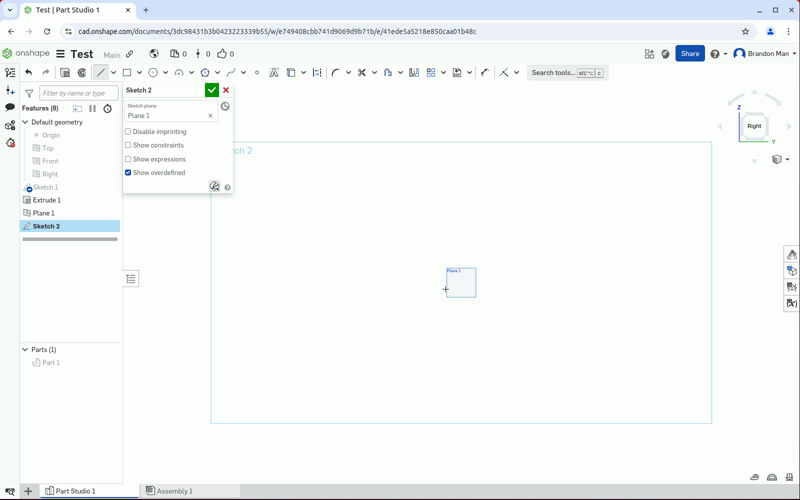
key_up(shift)
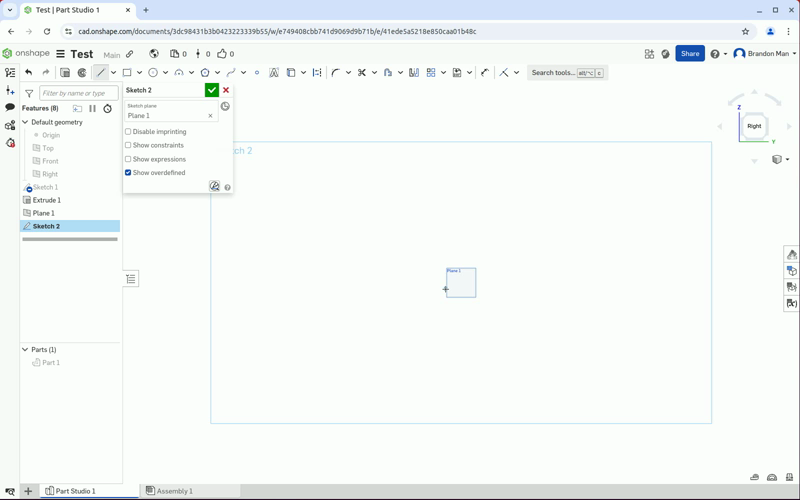
key_down(shift)
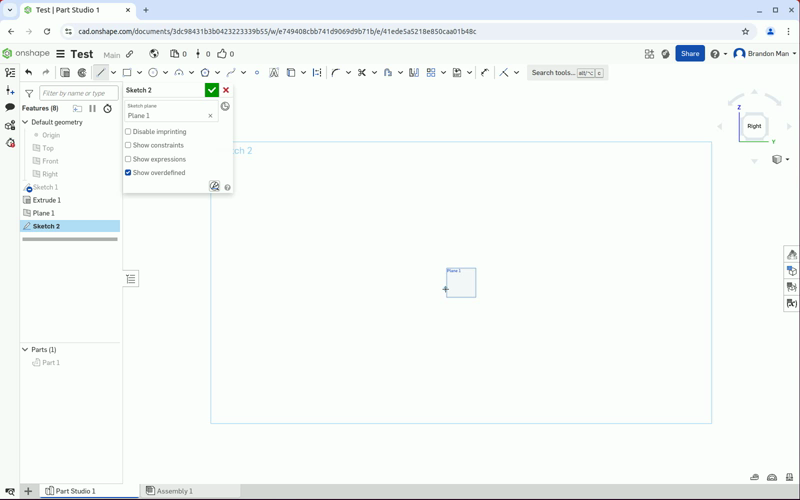
mouse_move(475, 288)
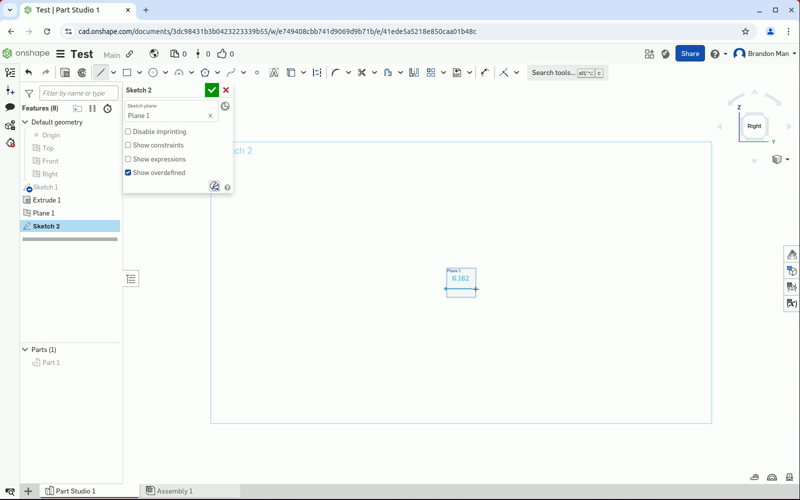
mouse_move(477, 288)
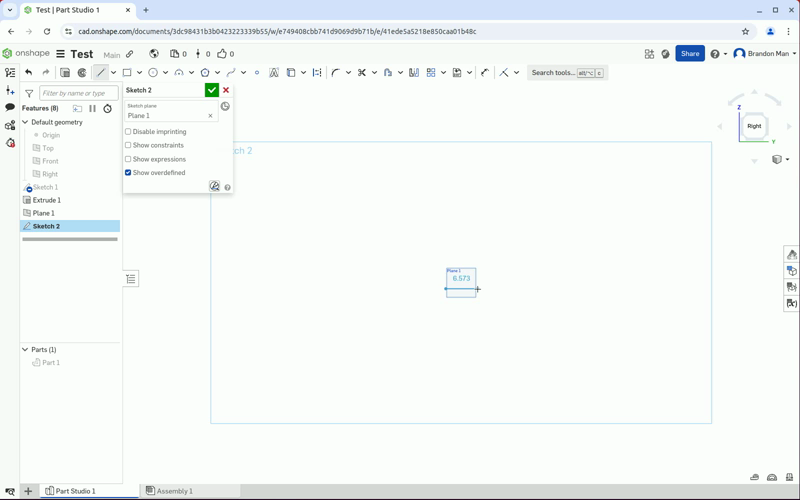
click(477, 288)
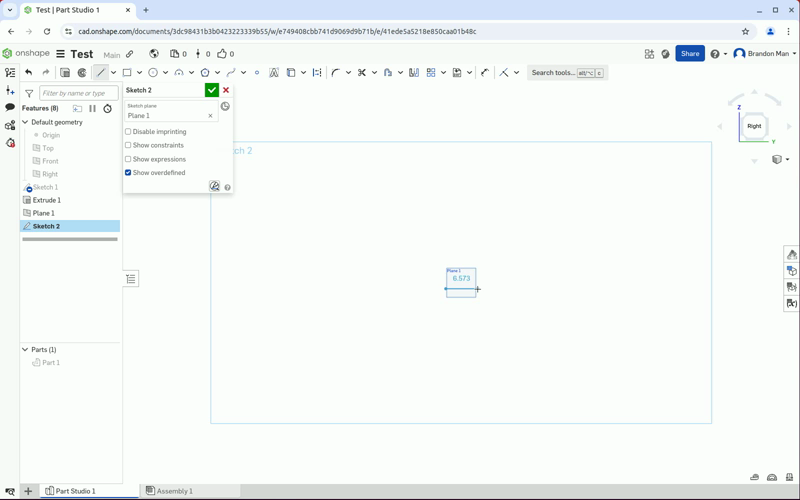
key_up(shift)
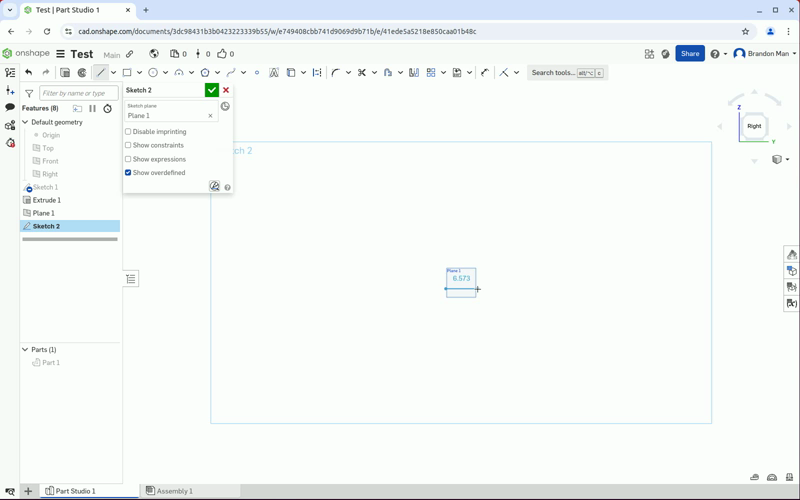
key_down(shift)
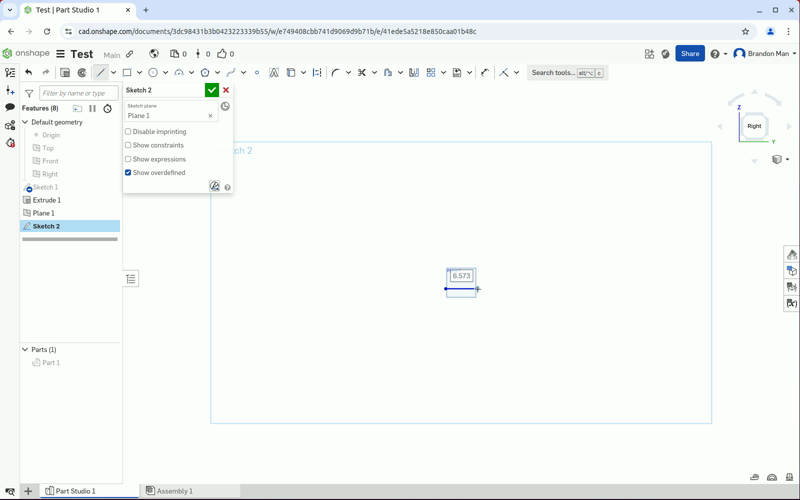
mouse_move(507, 288)
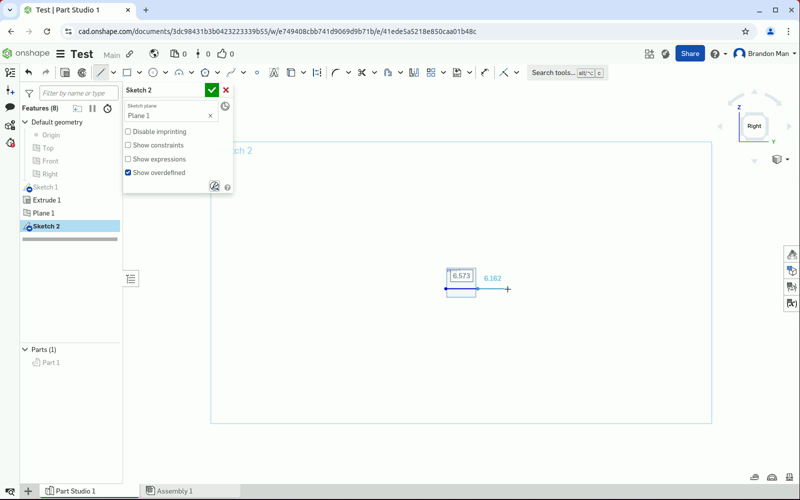
mouse_move(477, 276)
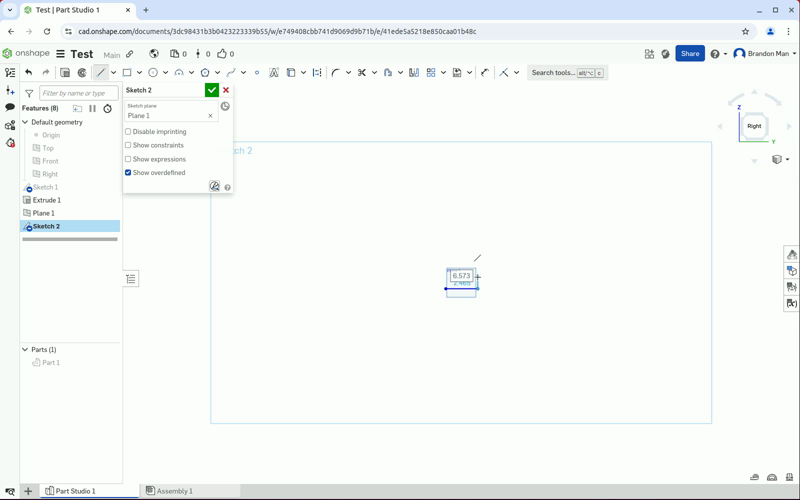
click(477, 276)
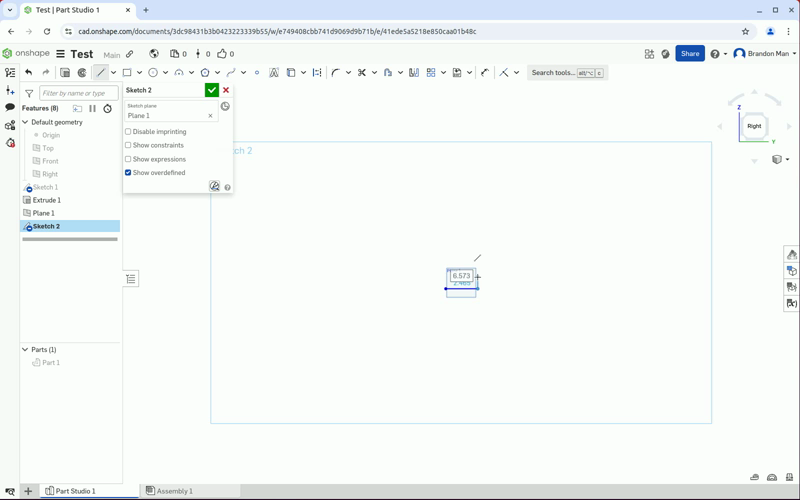
key_up(shift)
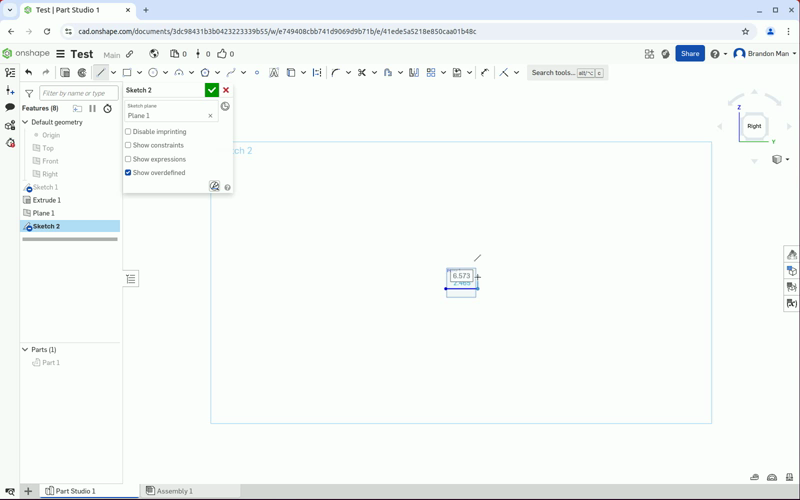
key_down(shift)
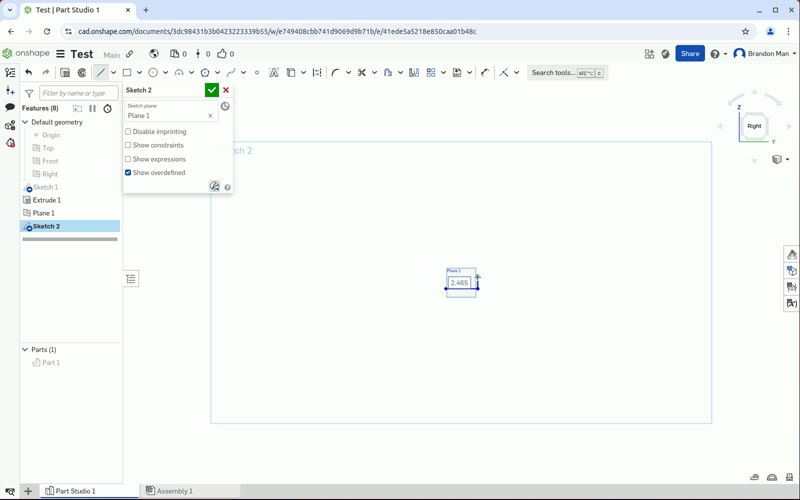
mouse_move(507, 276)
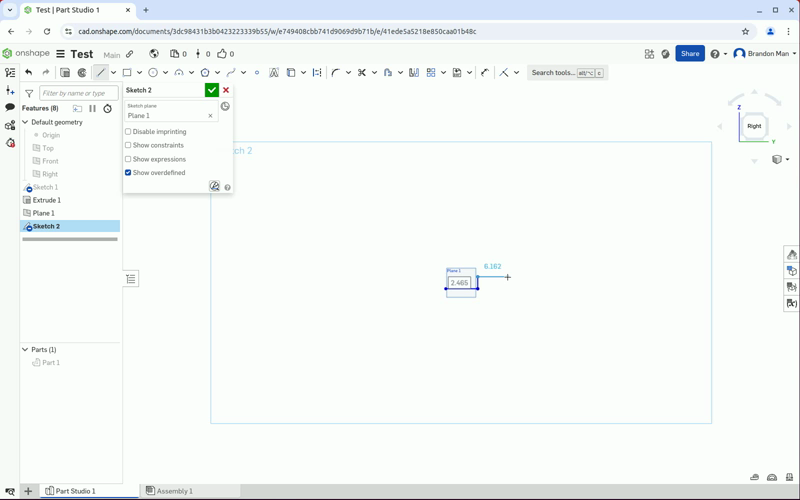
mouse_move(445, 276)
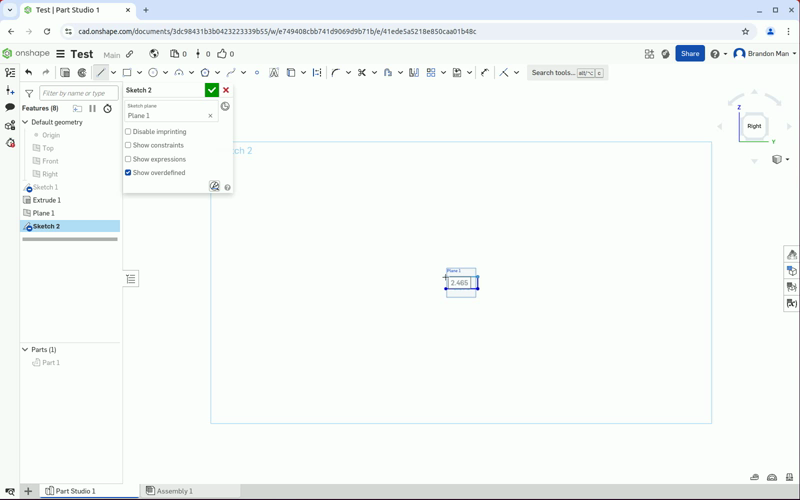
click(445, 276)
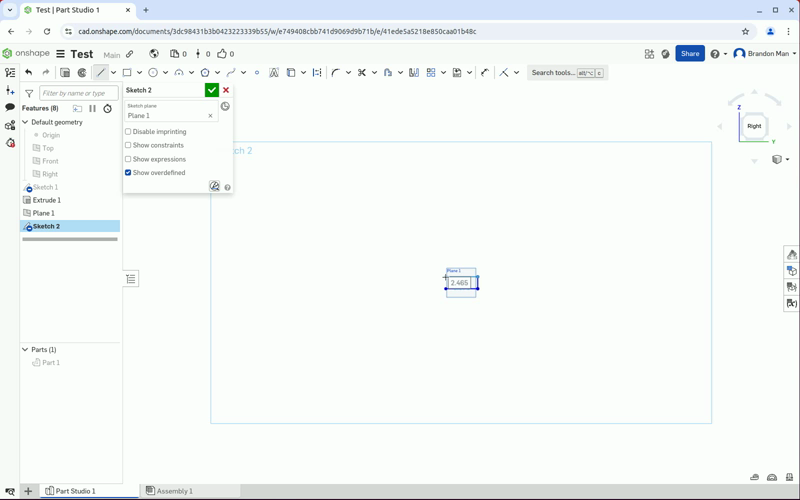
key_up(shift)
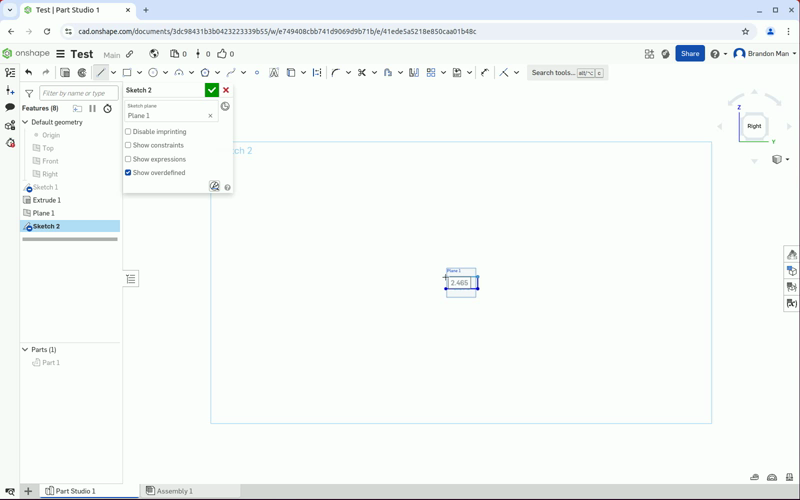
mouse_move(475, 276)
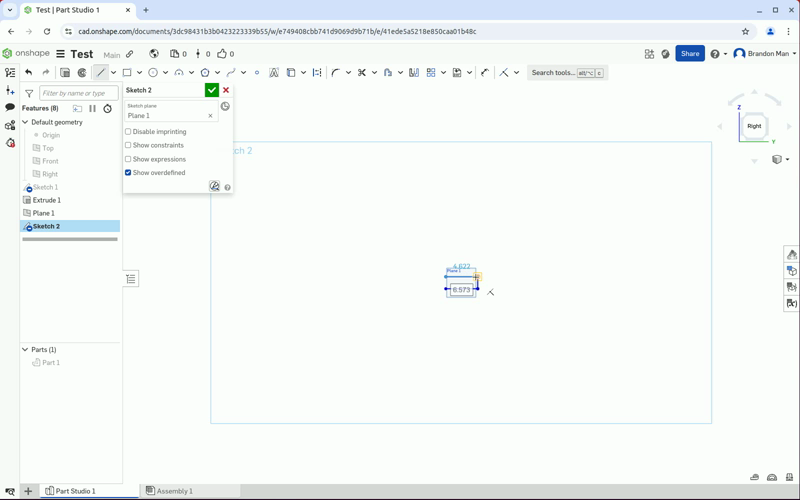
key_down(shift)
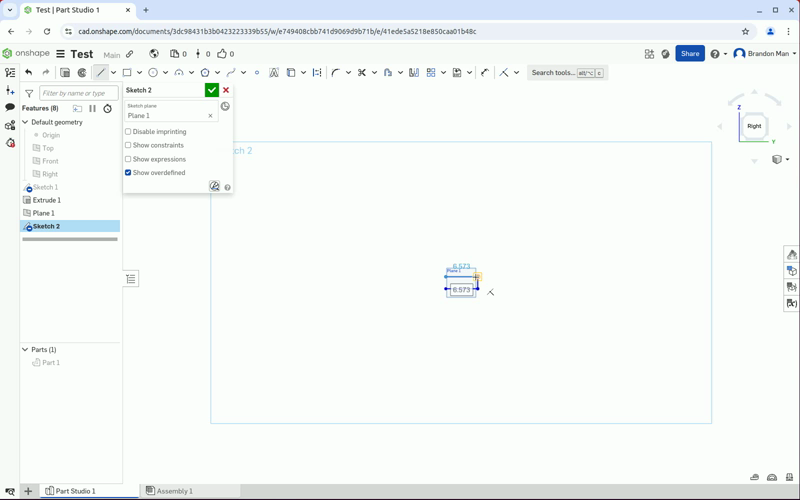
mouse_move(445, 288)
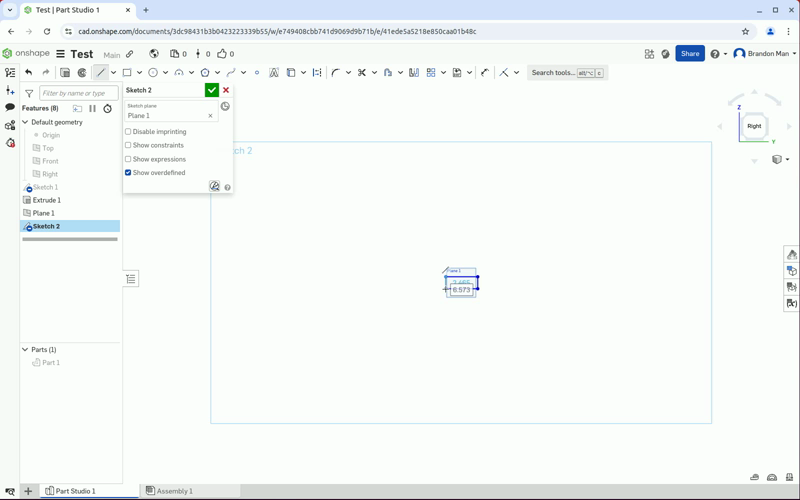
key_up(shift)
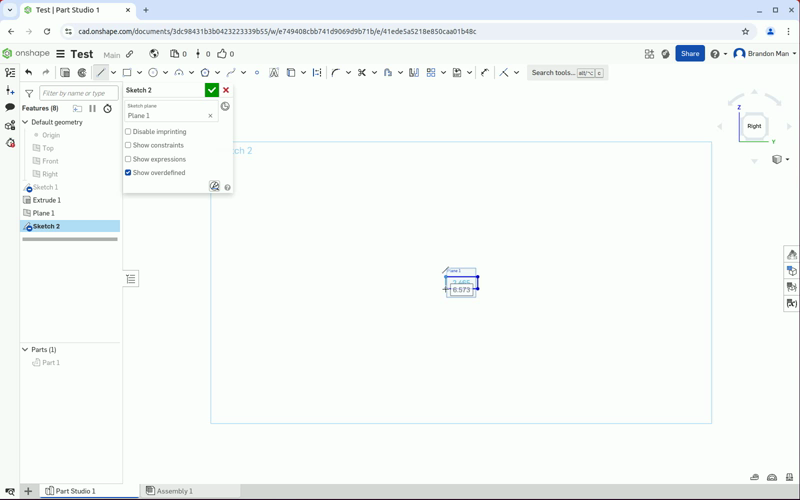
click(445, 288)
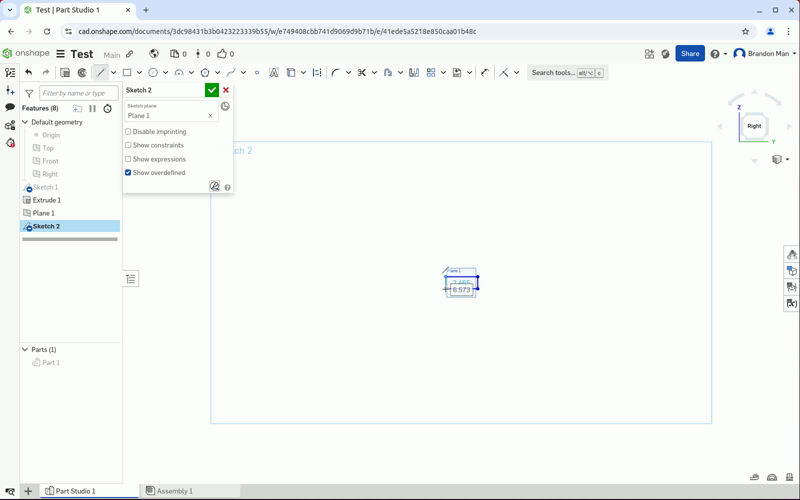
key(esc)
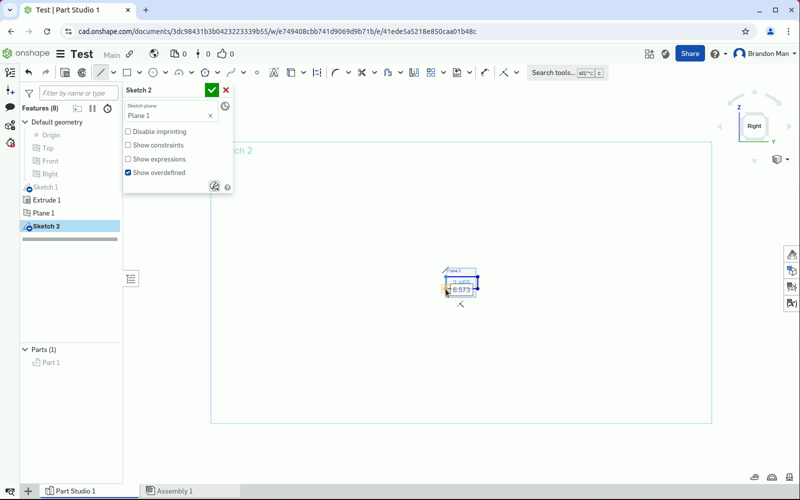
mouse_move(458, 277)
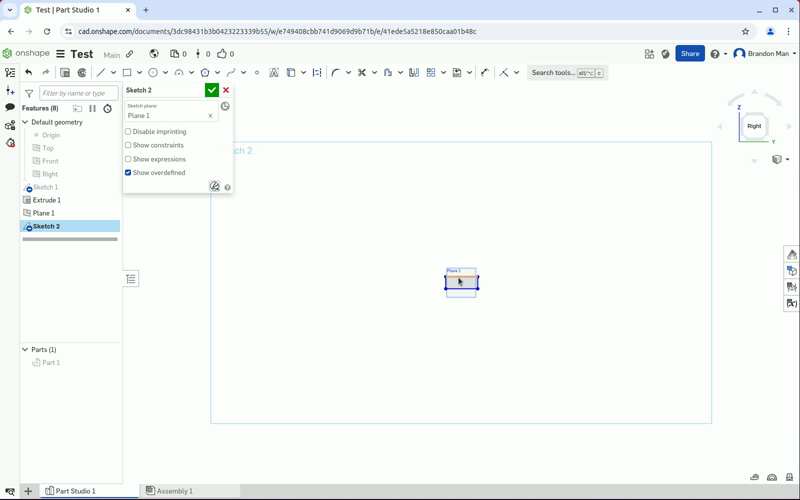
scroll(6)
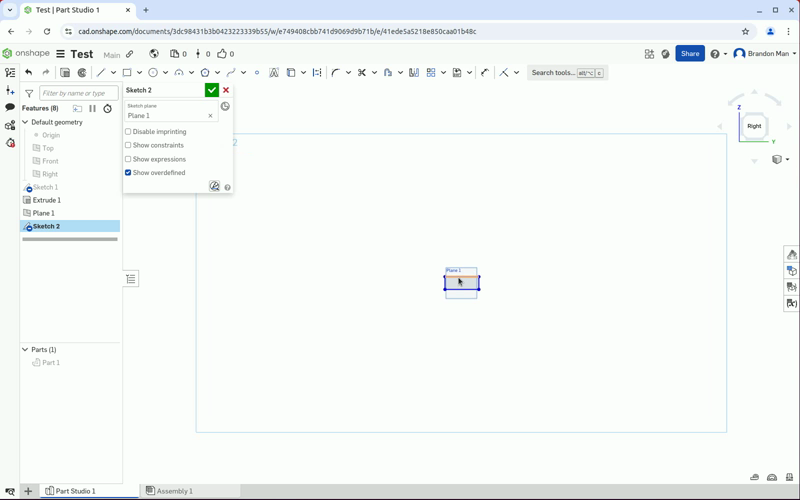
scroll(6)
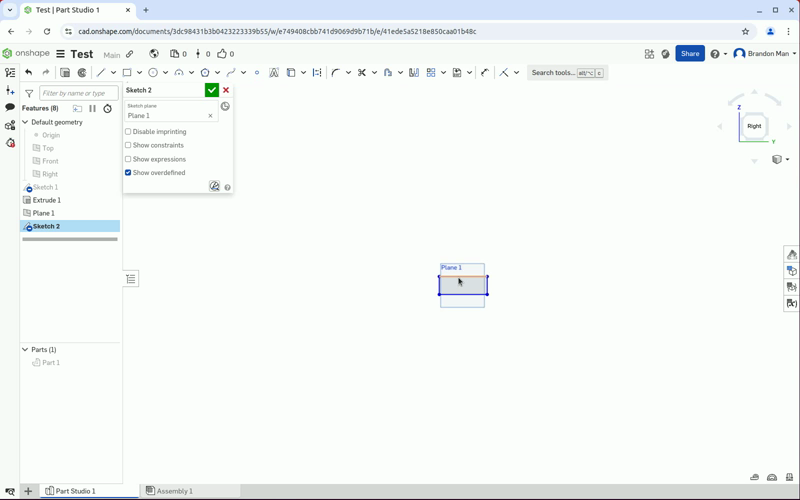
scroll(6)
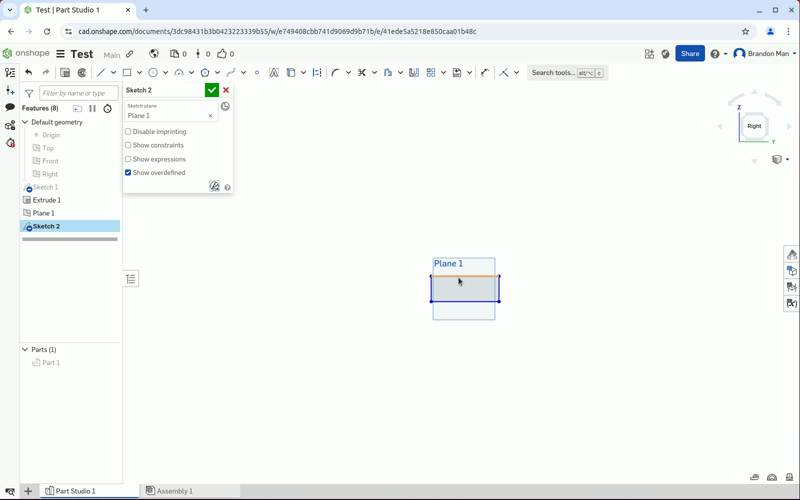
scroll(6)
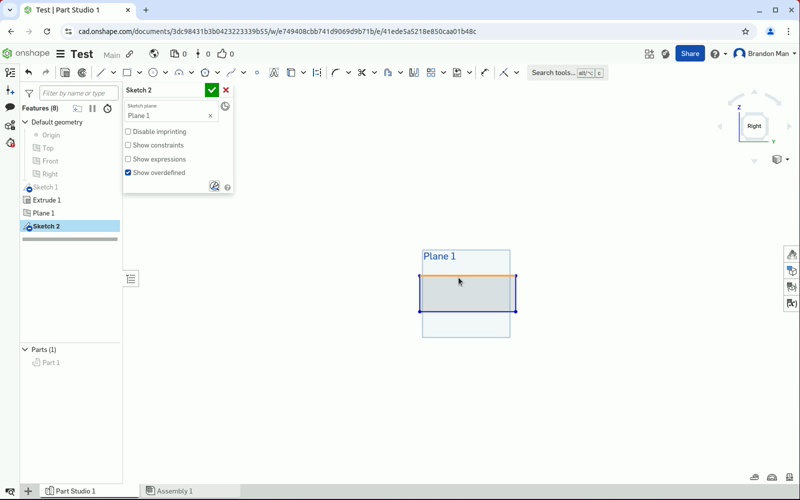
scroll(6)
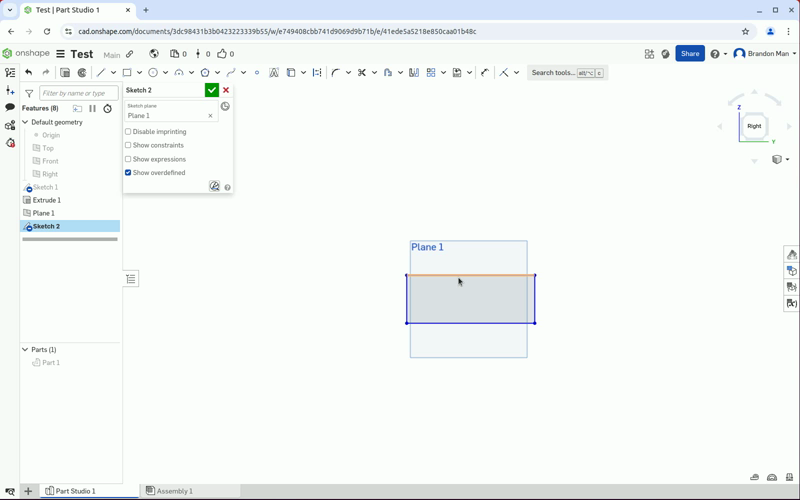
scroll(6)
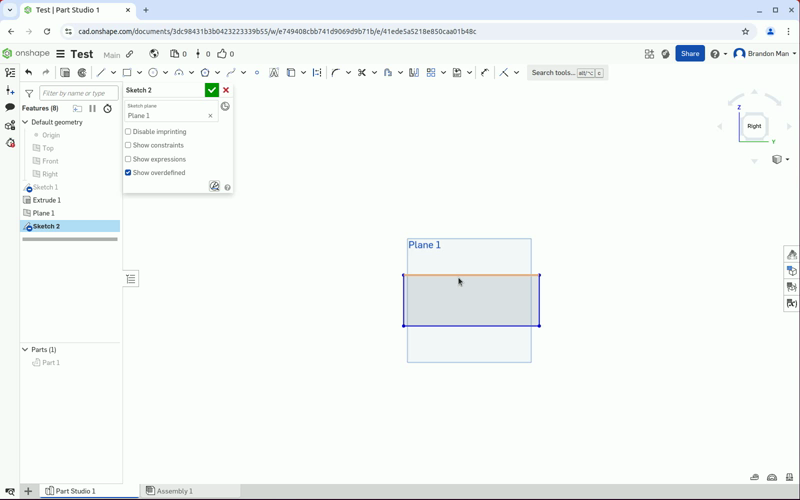
scroll(6)
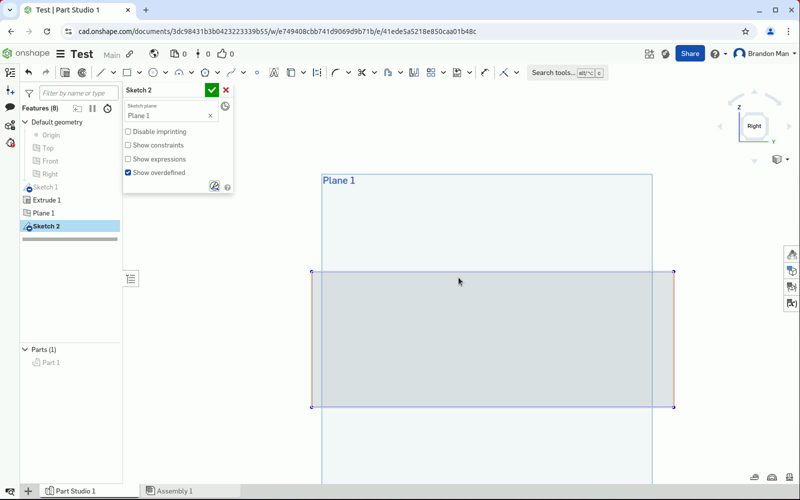
click(458, 277)
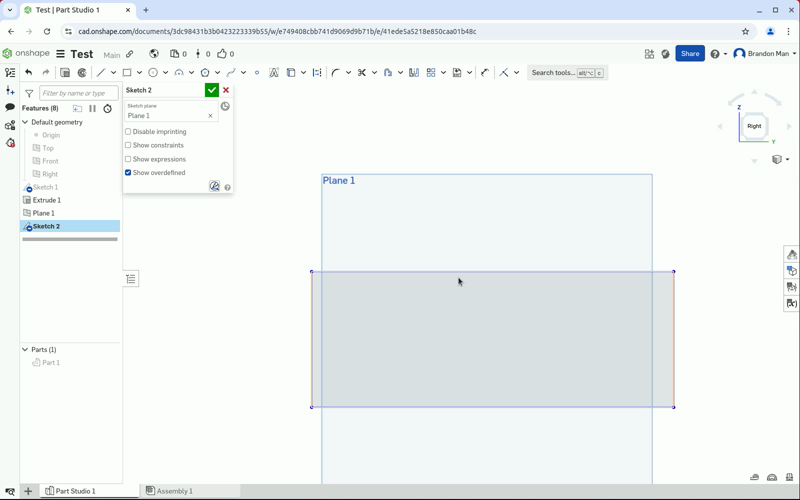
scroll(-6)
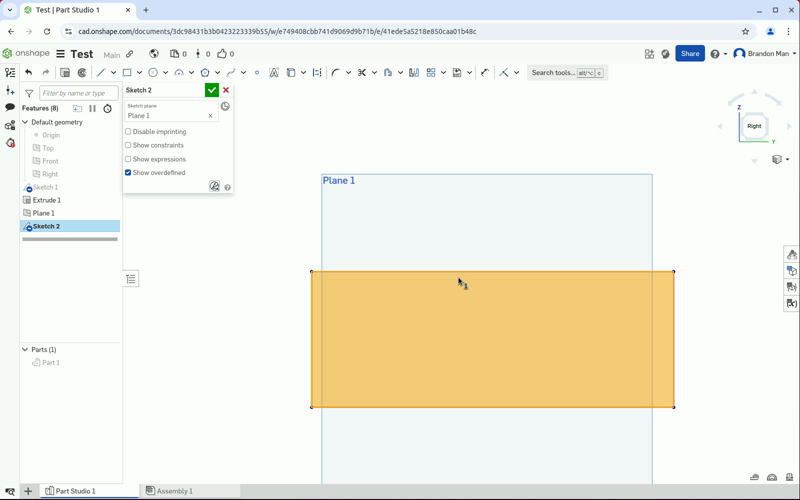
scroll(-6)
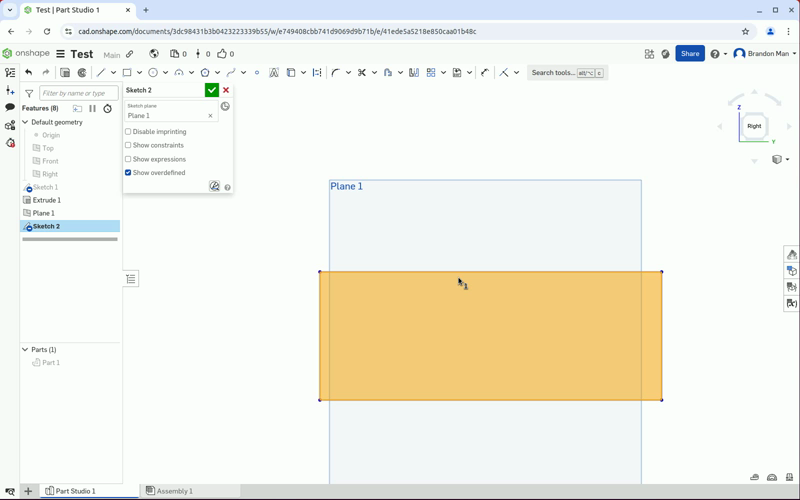
scroll(-6)
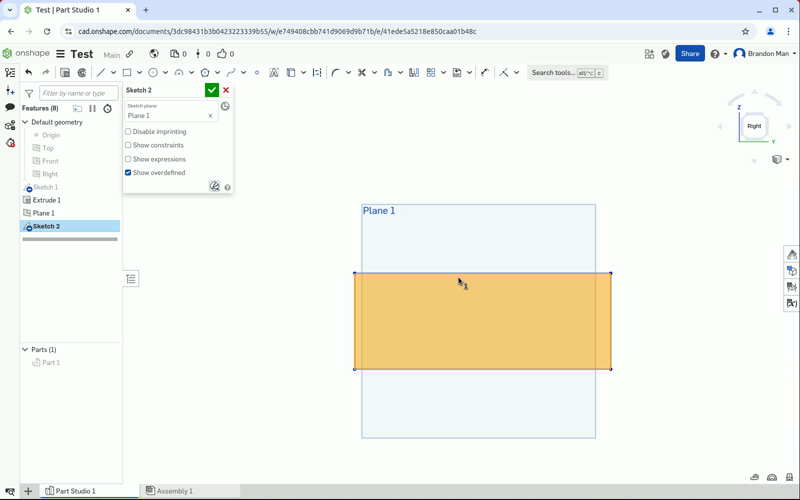
scroll(-6)
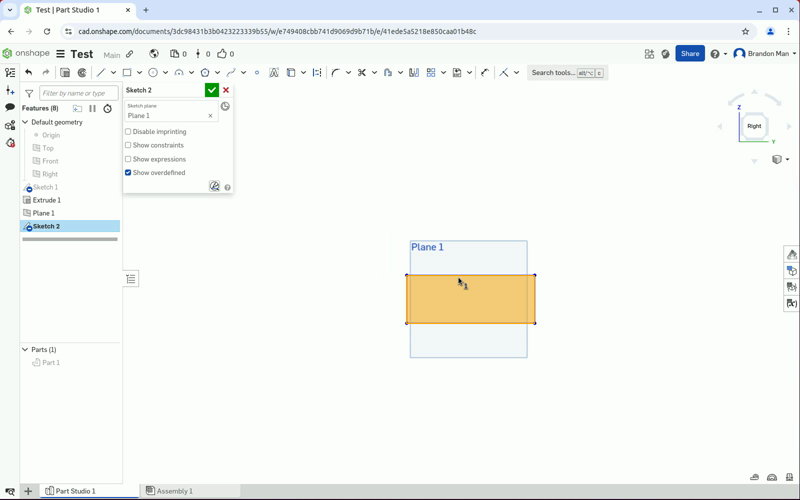
scroll(-6)
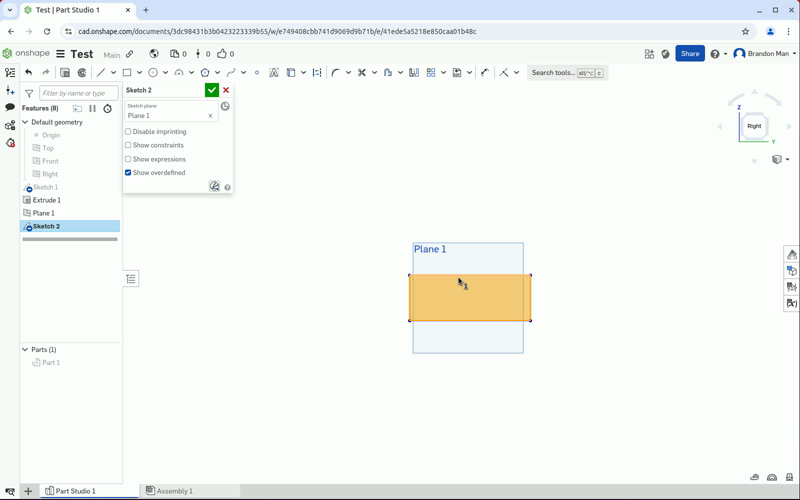
scroll(-6)
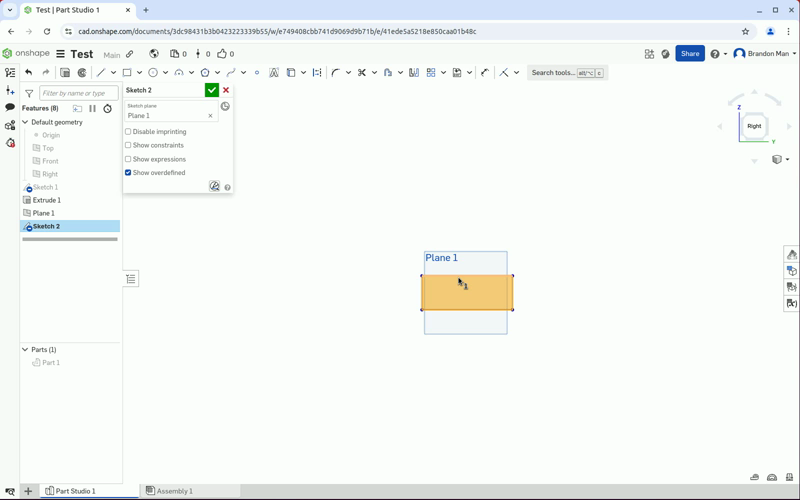
scroll(-6)
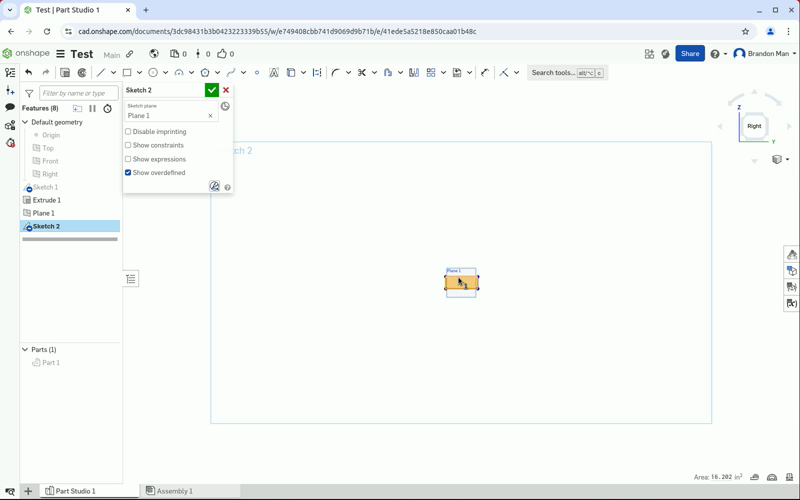
mouse_move(73, 352)
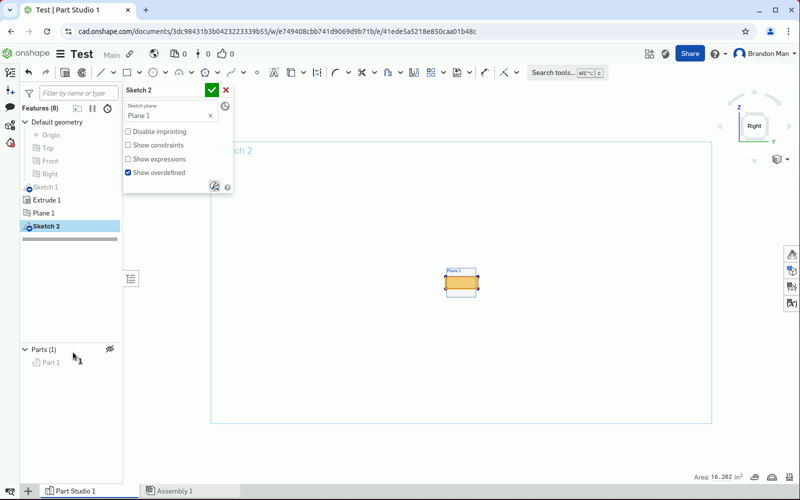
key(shift+y)
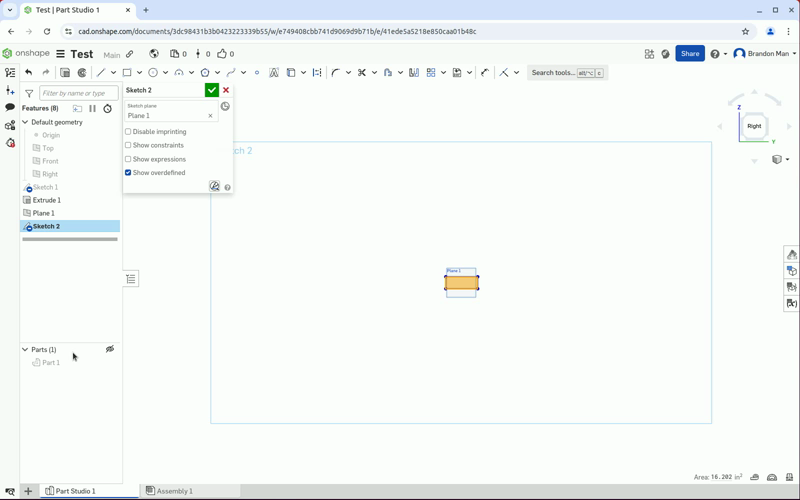
key(shift+e)
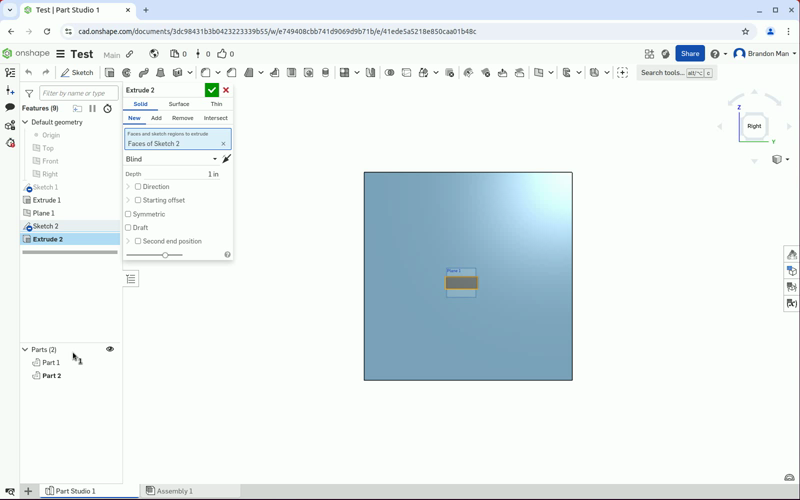
mouse_move(143, 106)
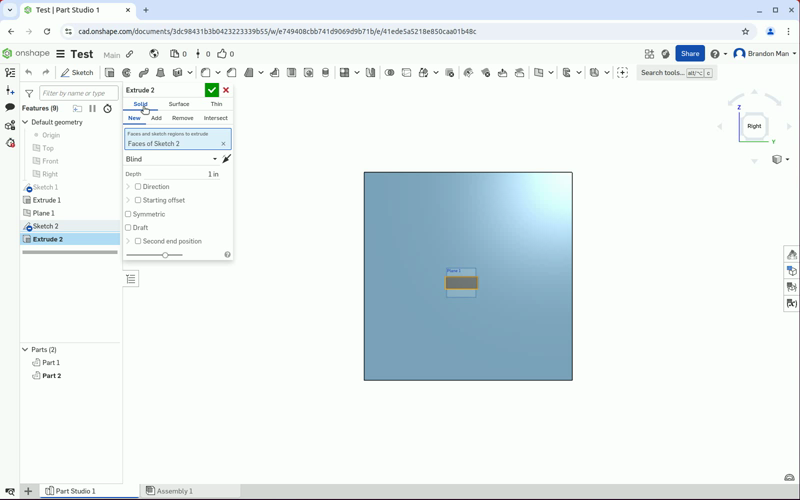
click(143, 106)
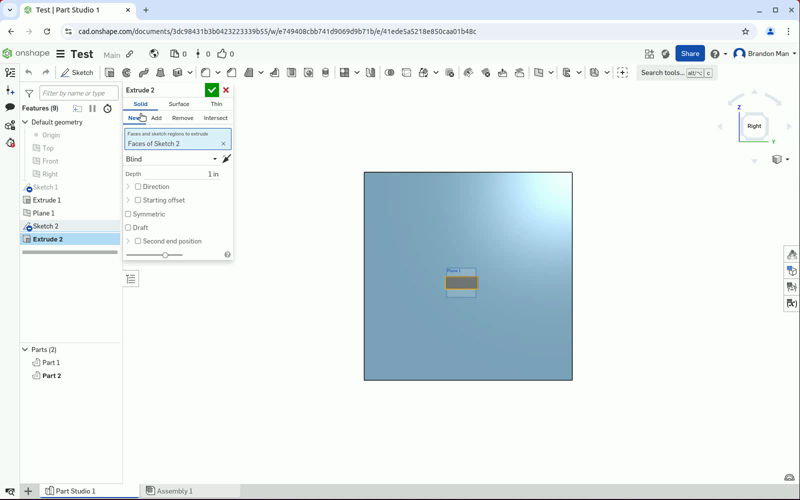
mouse_move(137, 120)
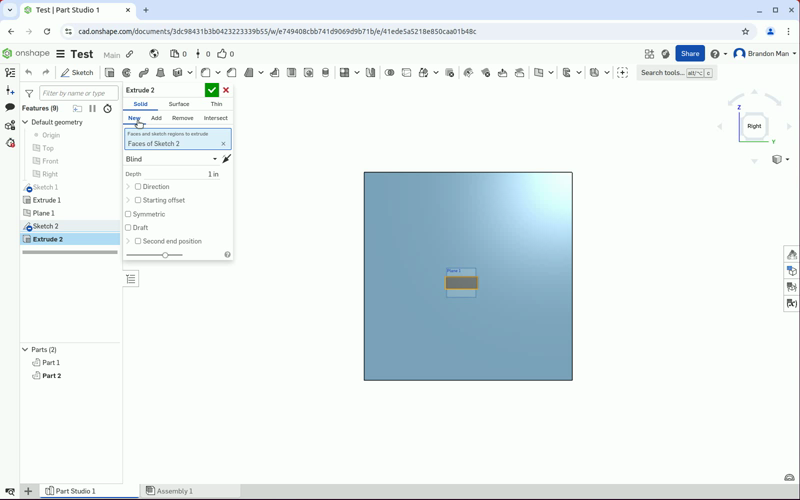
click(137, 120)
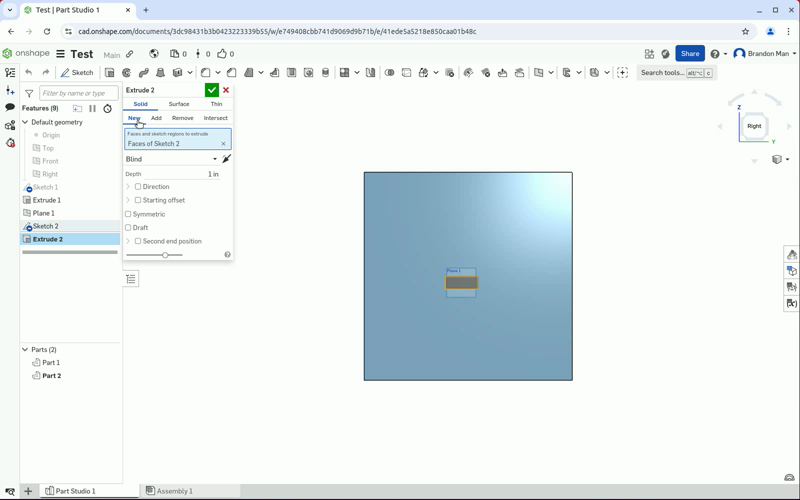
key(tab, 4)
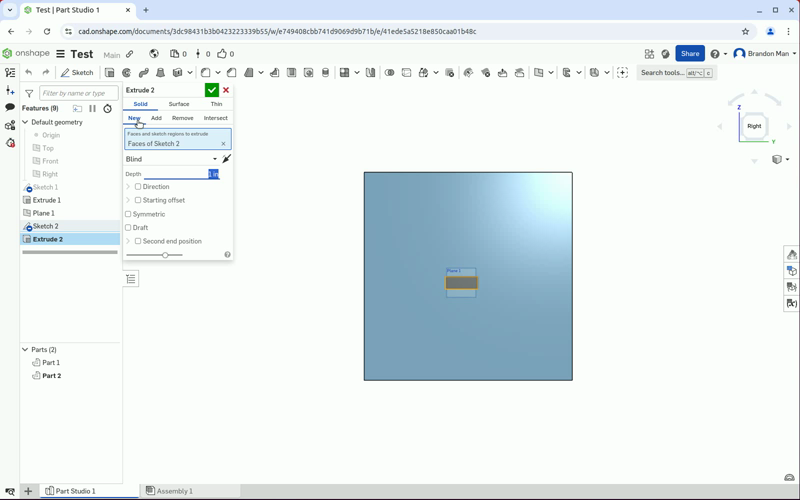
text(4.333)
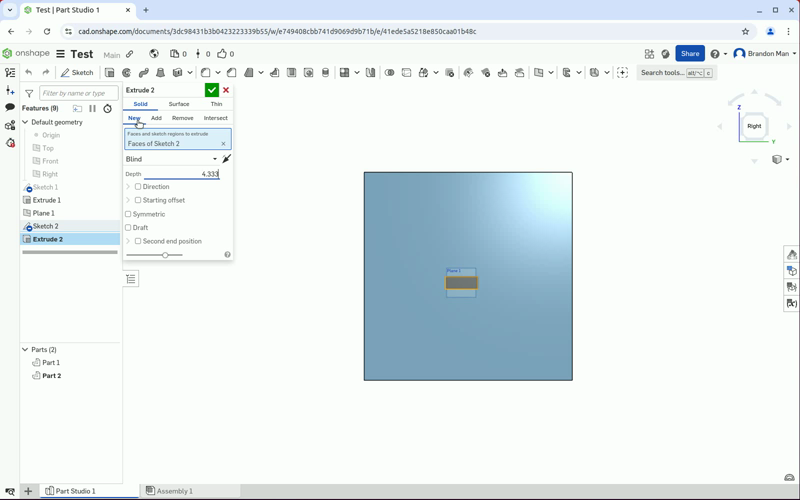
key(enter)
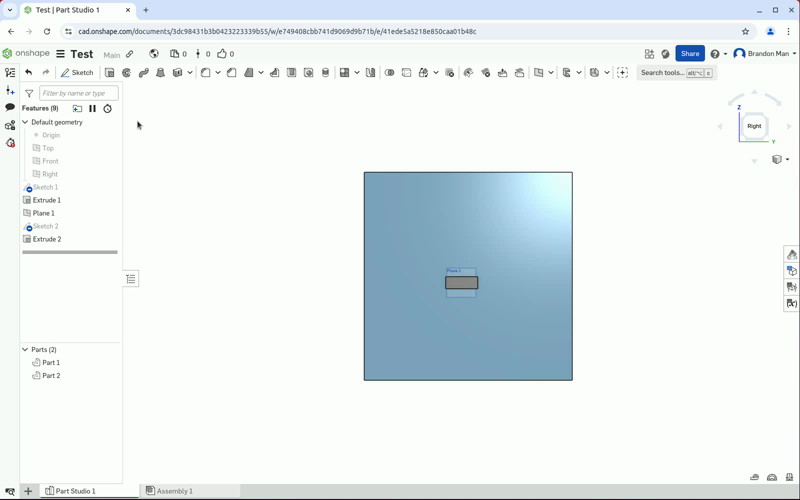
key(shift+h)
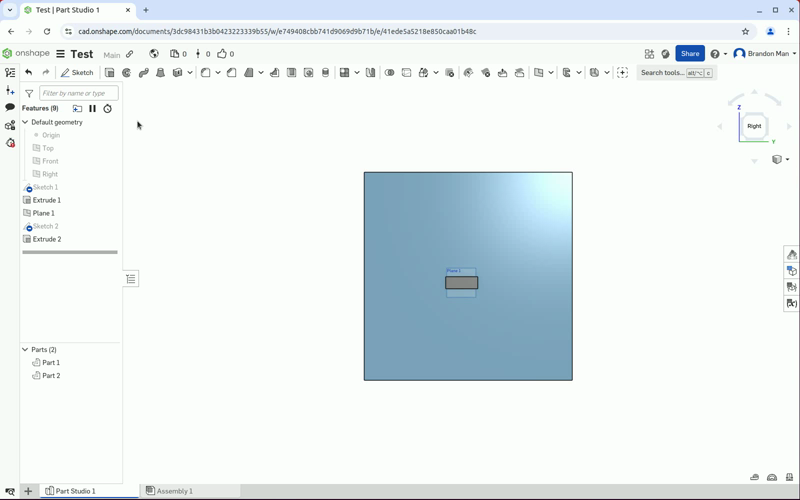
key(shift+h)
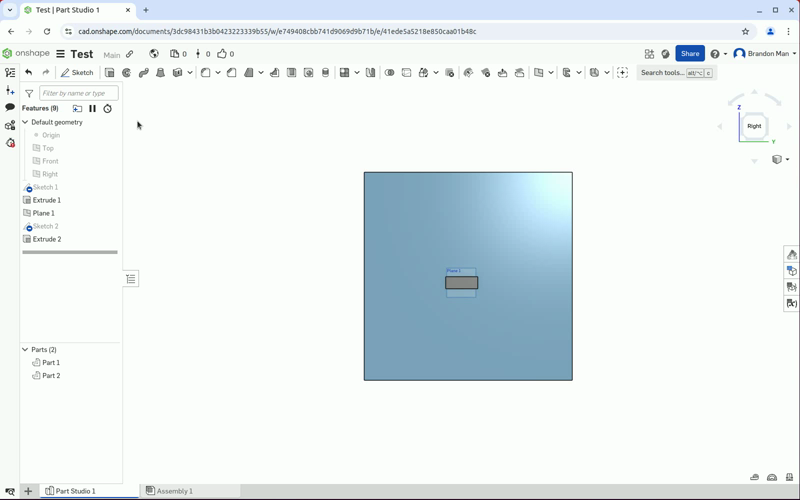
mouse_move(73, 189)
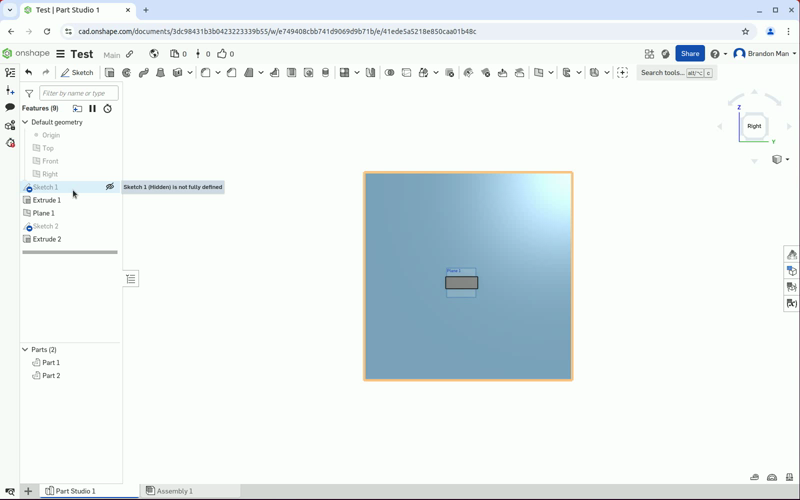
click(73, 189)
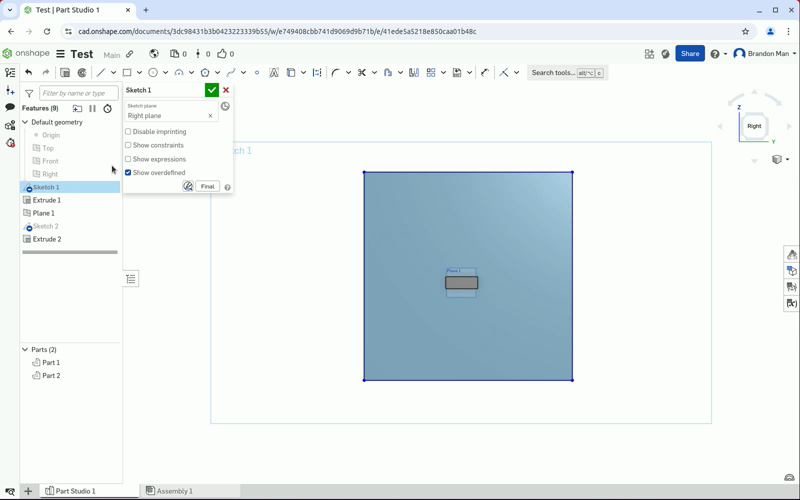
mouse_move(229, 92)
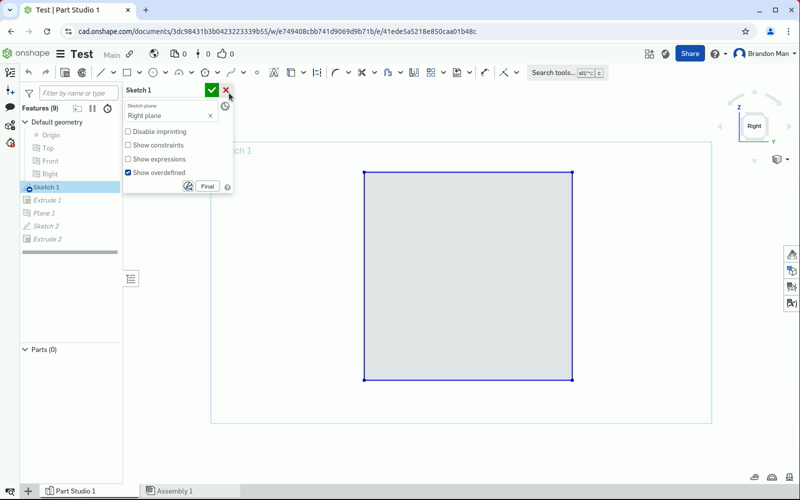
click(229, 92)
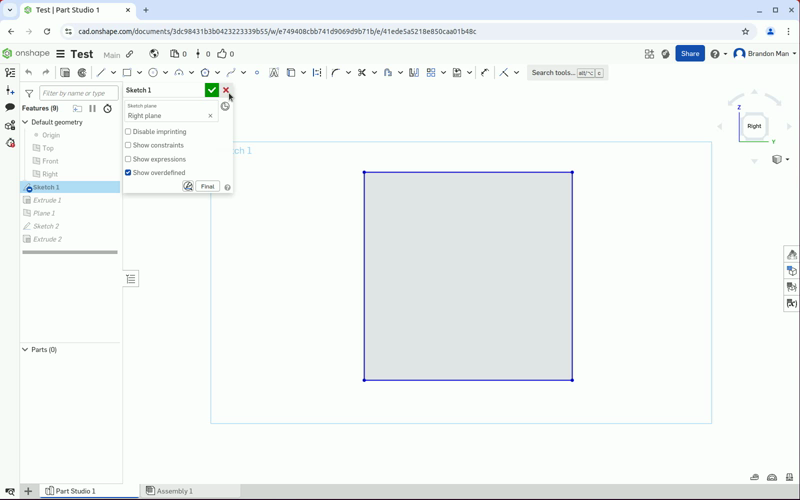
key(shift+s)
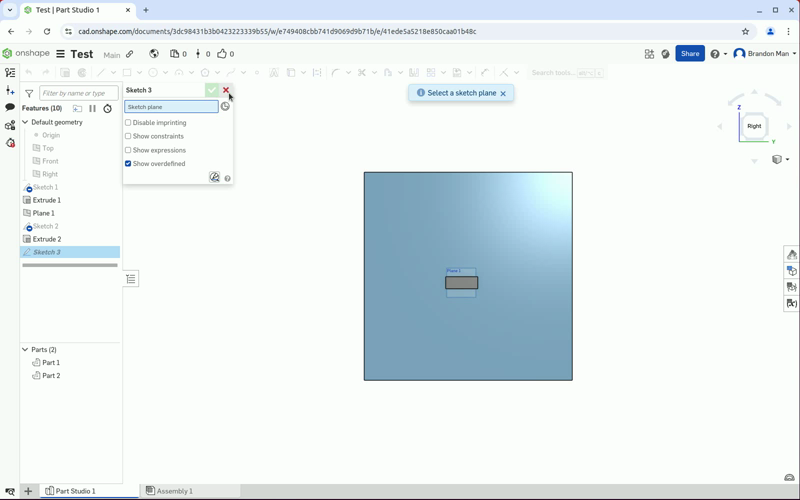
mouse_move(73, 215)
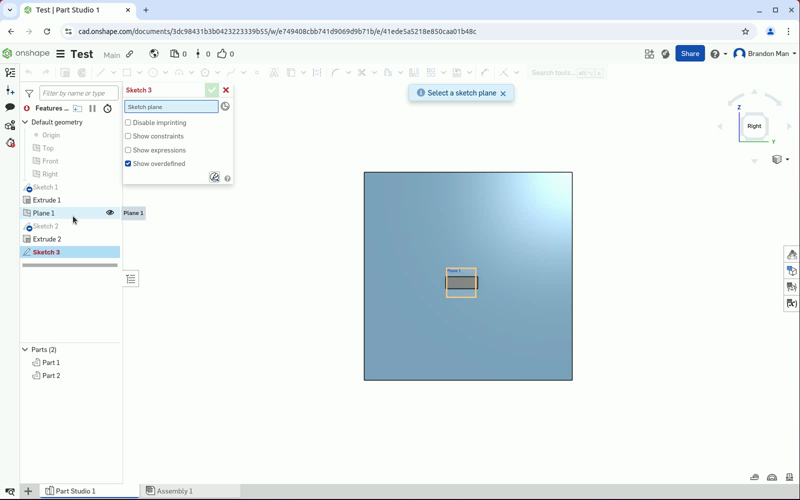
click(73, 215)
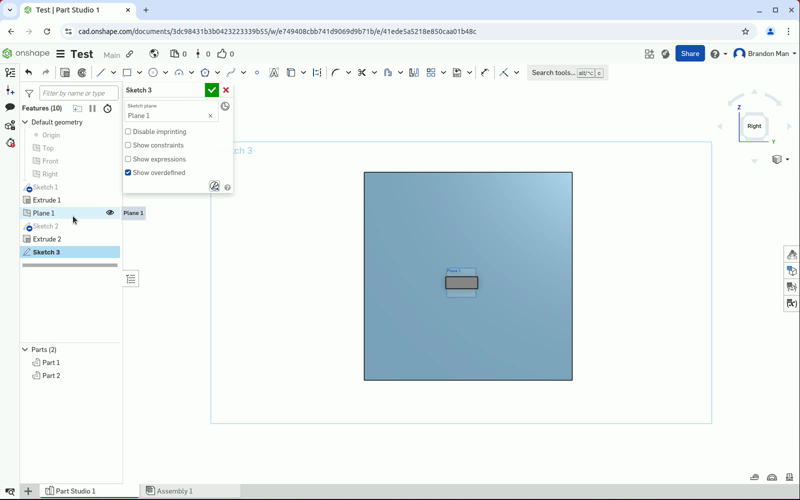
mouse_move(73, 352)
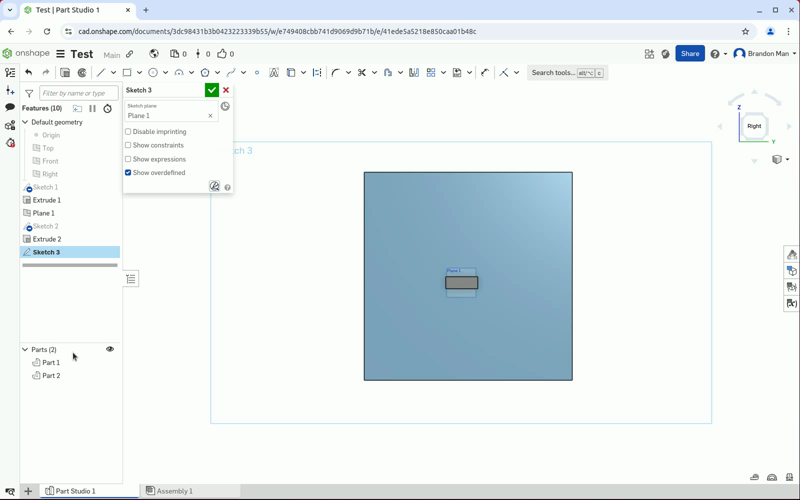
key(y)
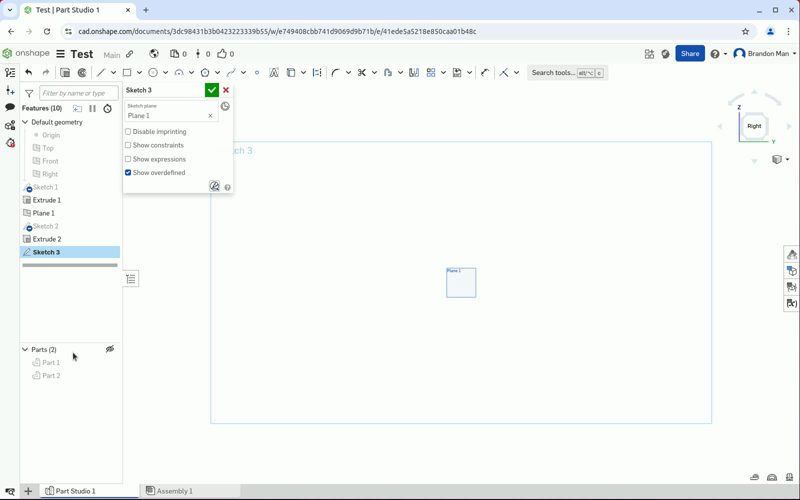
key(c)
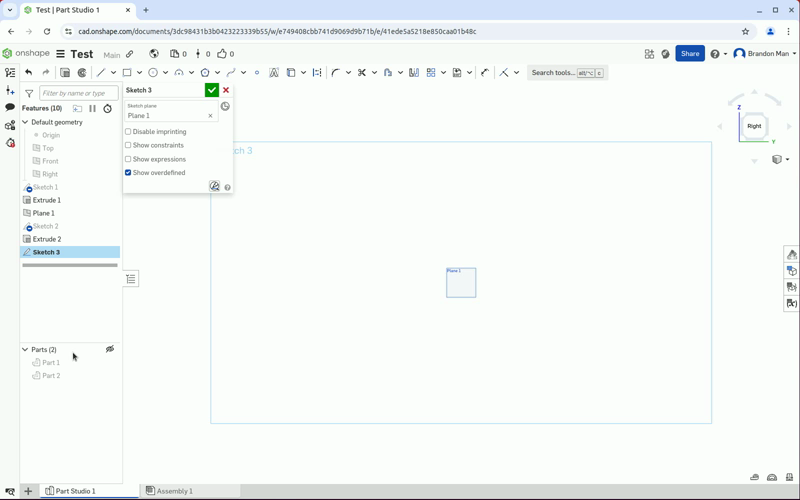
key_down(shift)
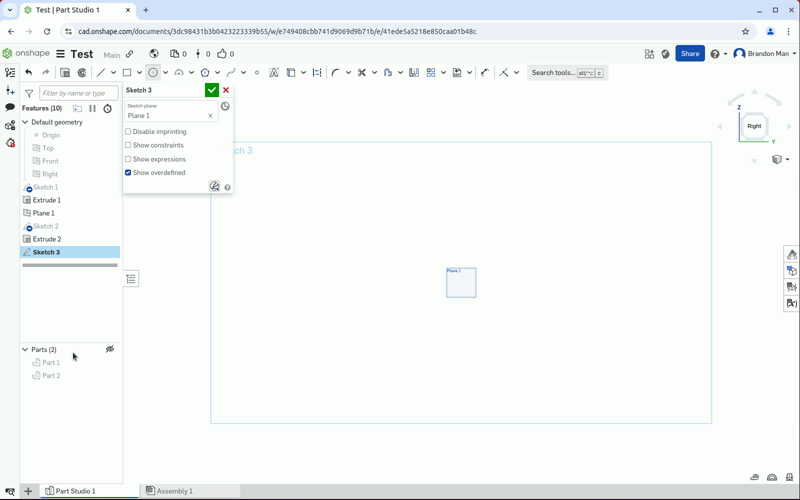
mouse_move(461, 268)
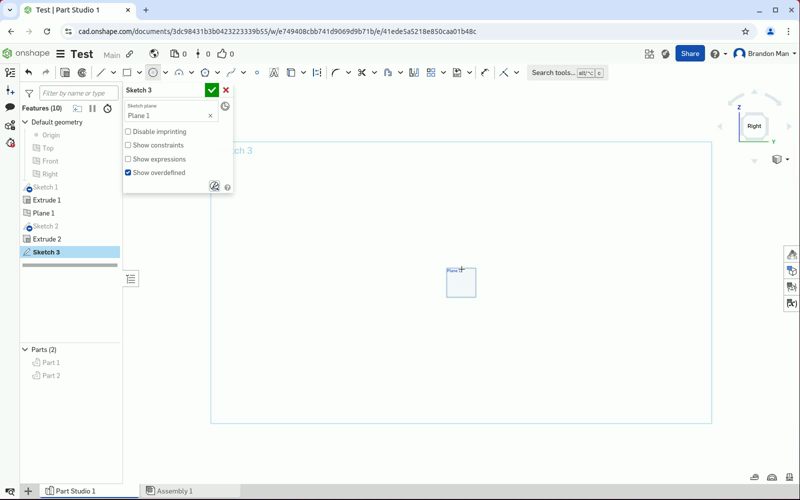
click(461, 268)
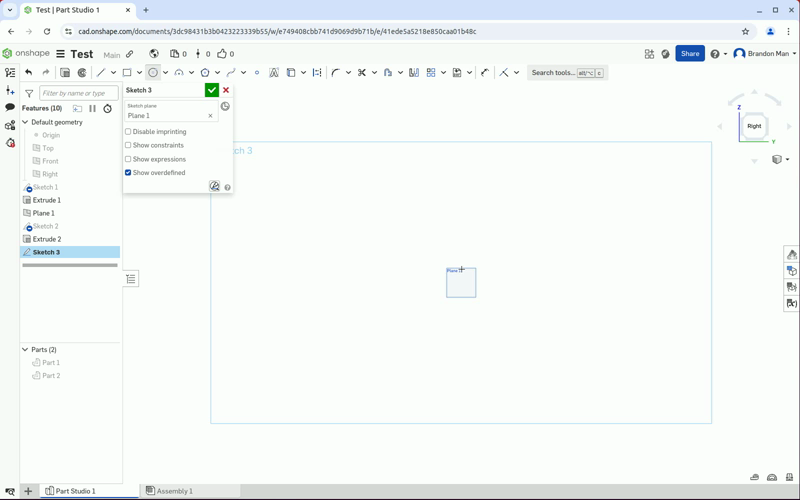
key_up(shift)
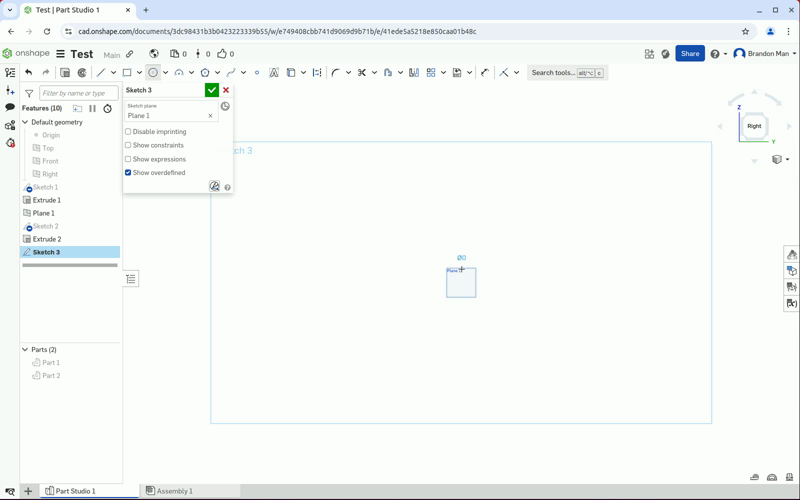
mouse_move(465, 268)
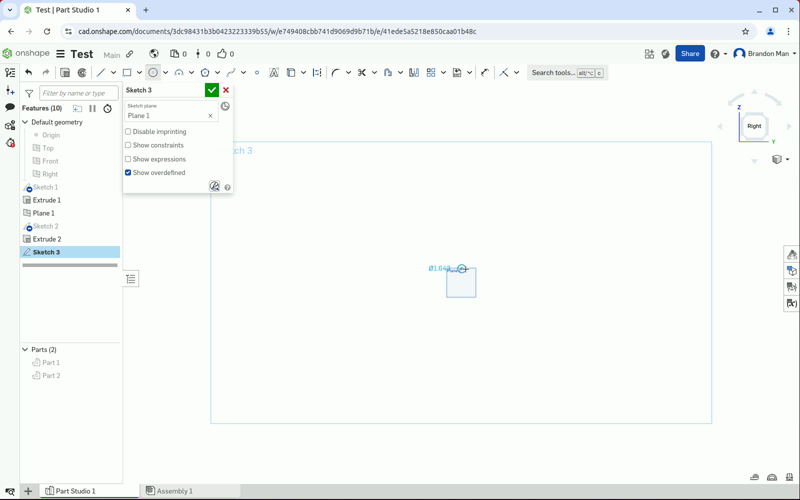
click(465, 268)
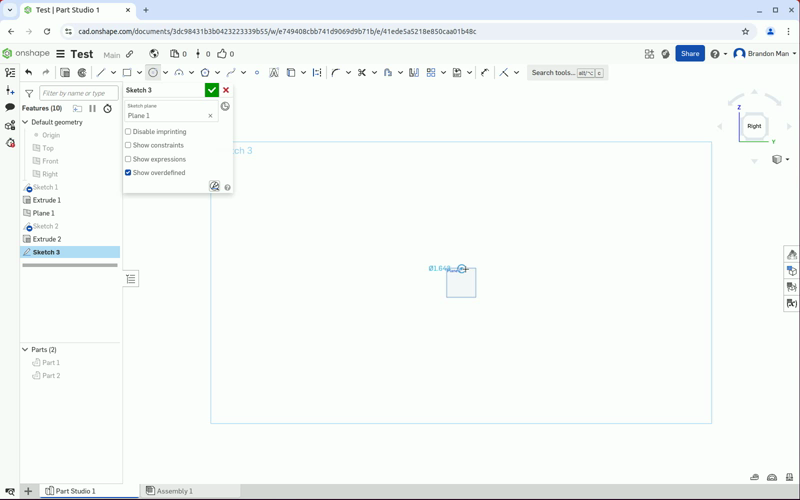
key(esc)
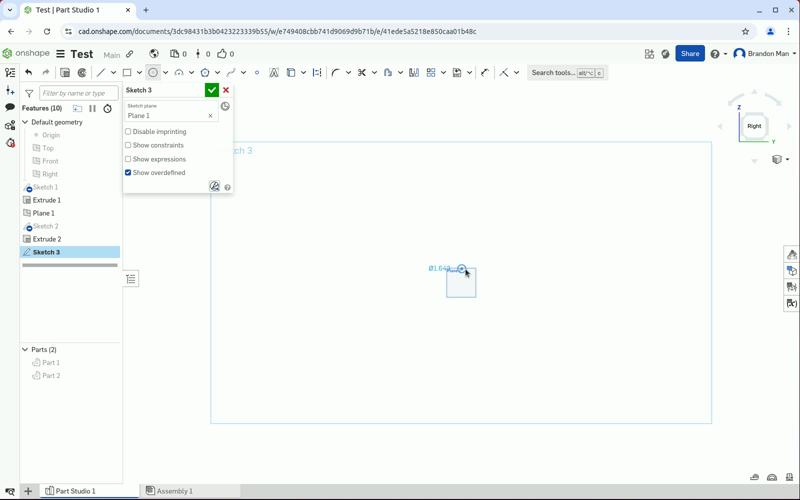
mouse_move(462, 266)
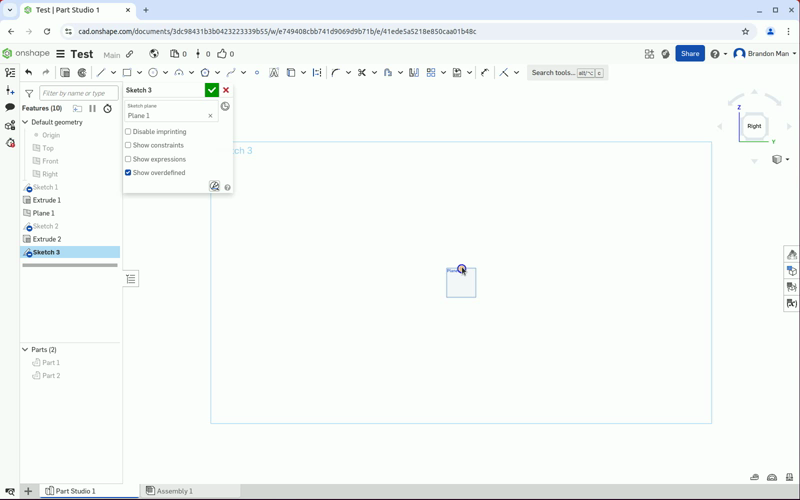
scroll(6)
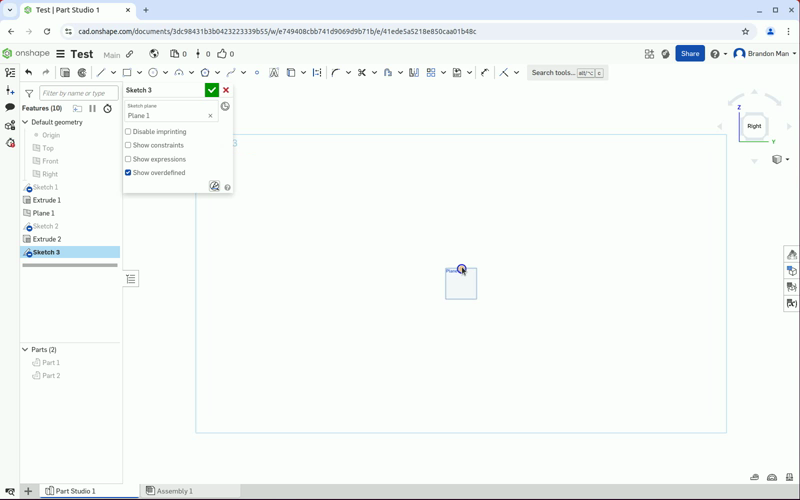
scroll(6)
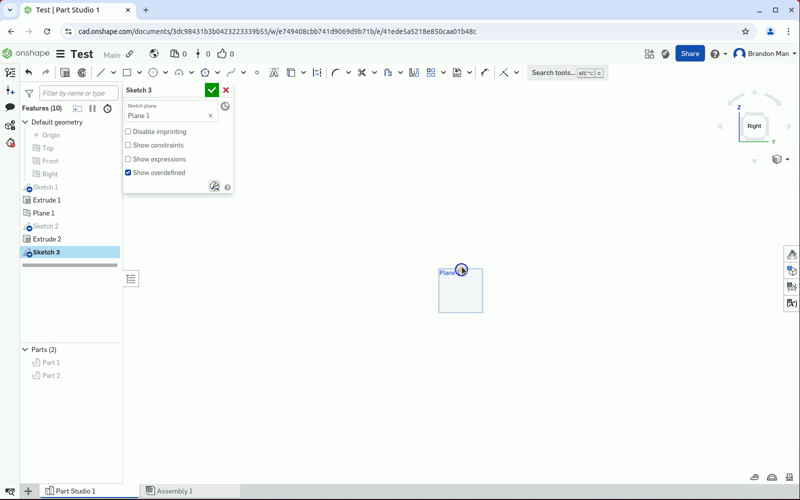
scroll(6)
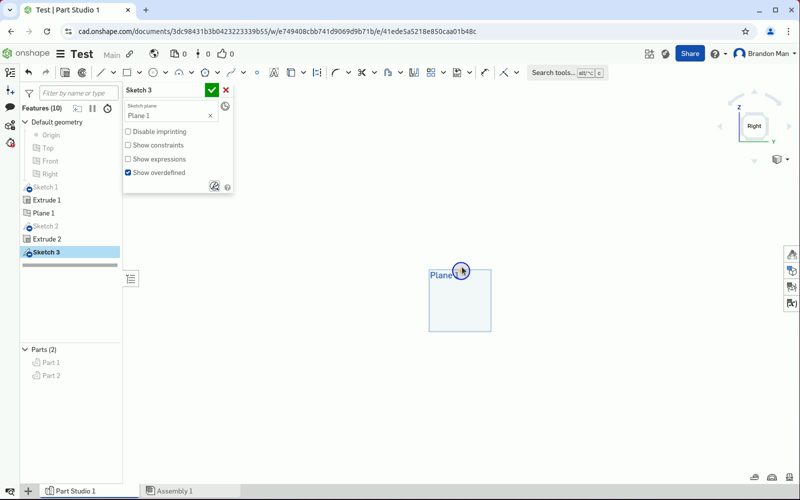
scroll(6)
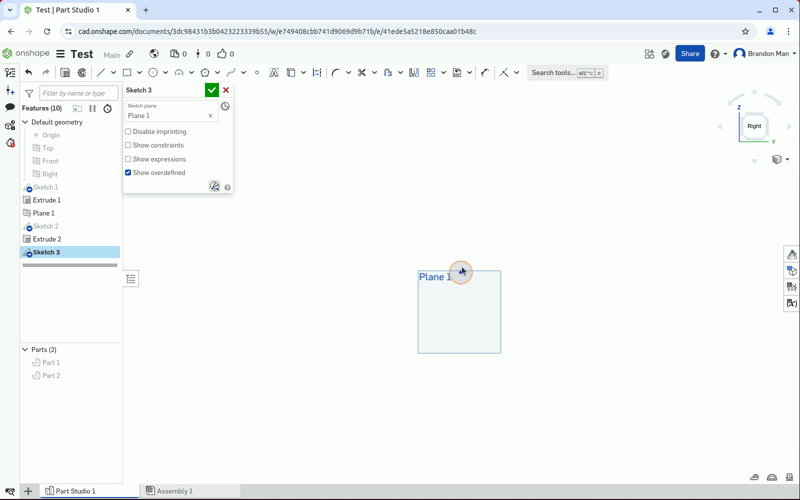
scroll(6)
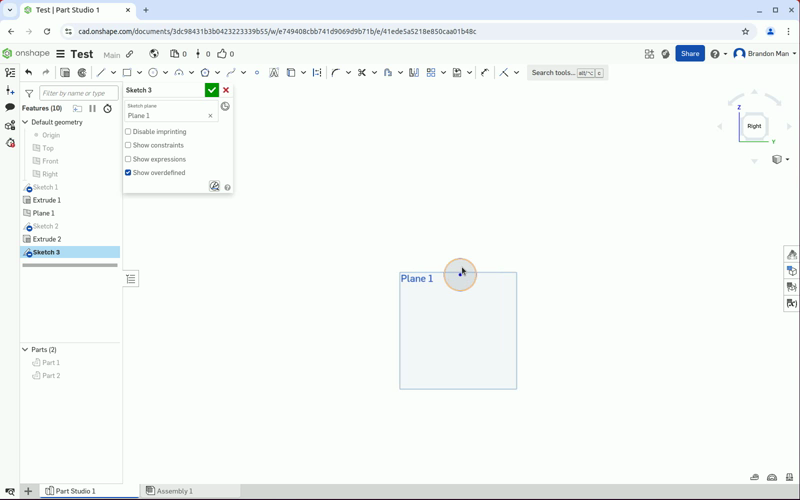
scroll(6)
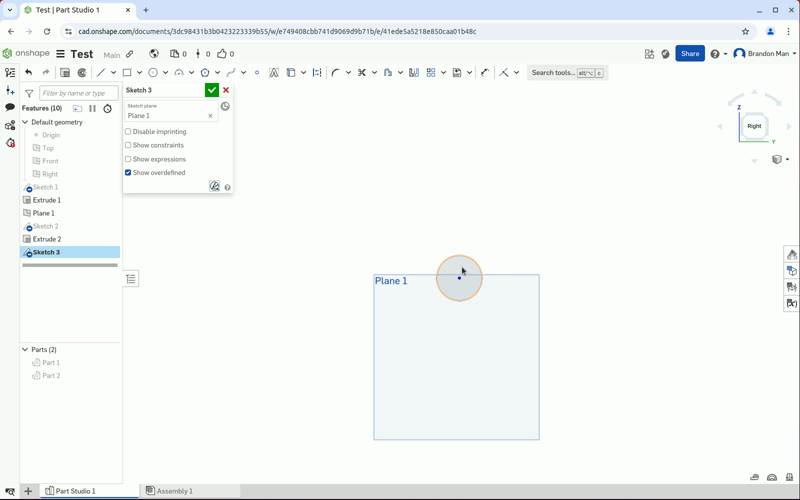
scroll(6)
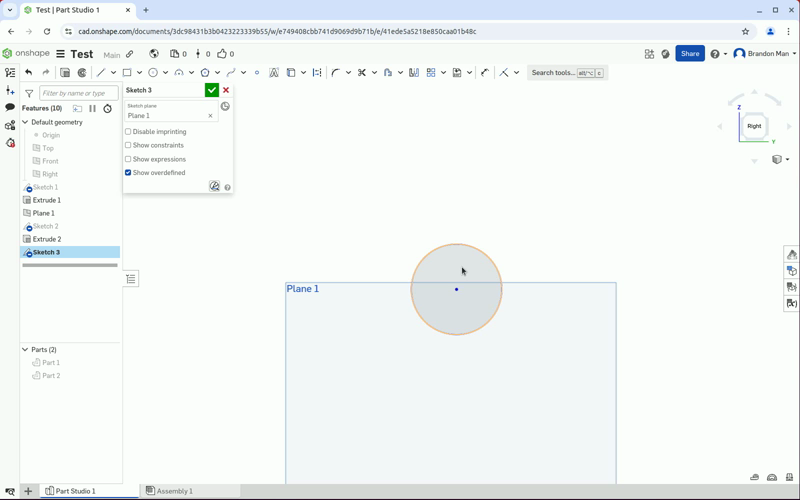
click(462, 266)
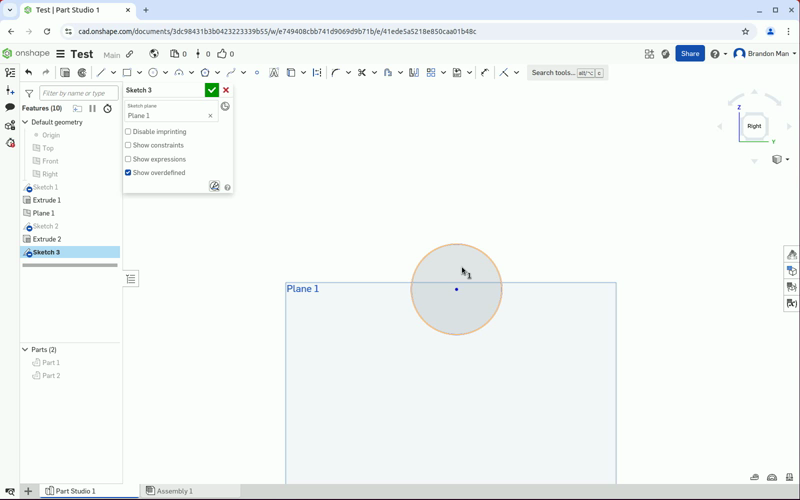
scroll(-6)
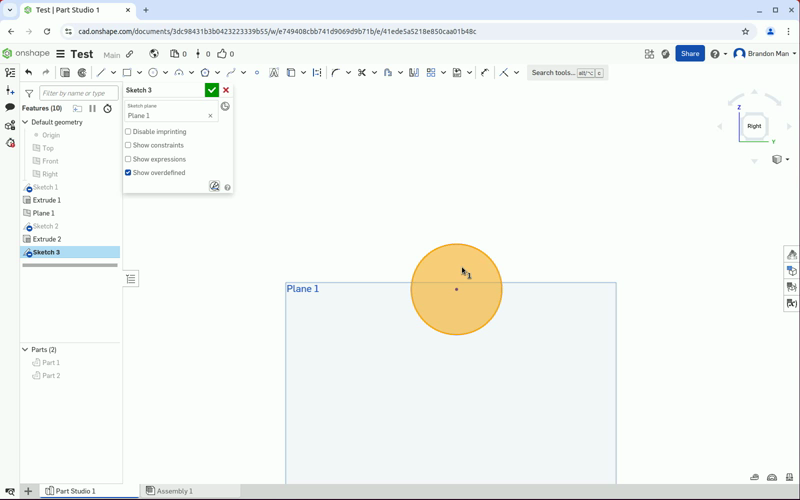
scroll(-6)
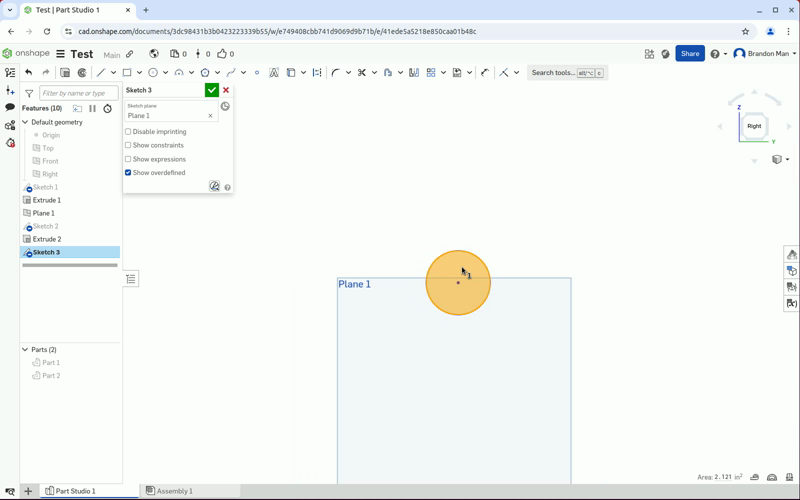
scroll(-6)
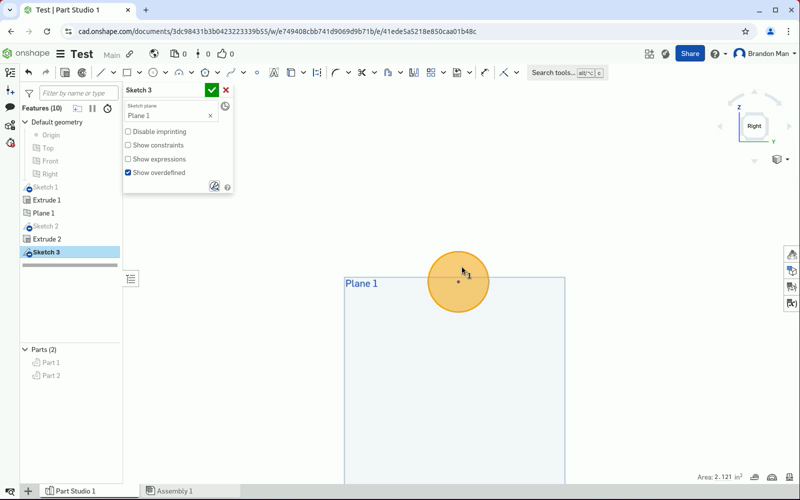
scroll(-6)
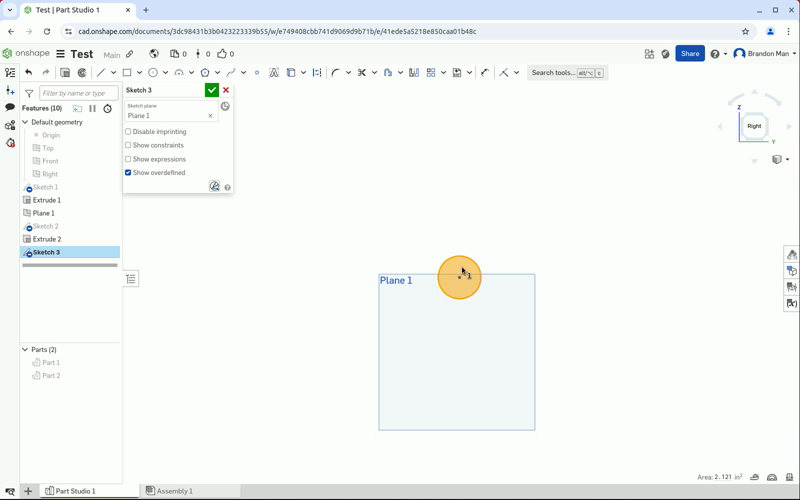
scroll(-6)
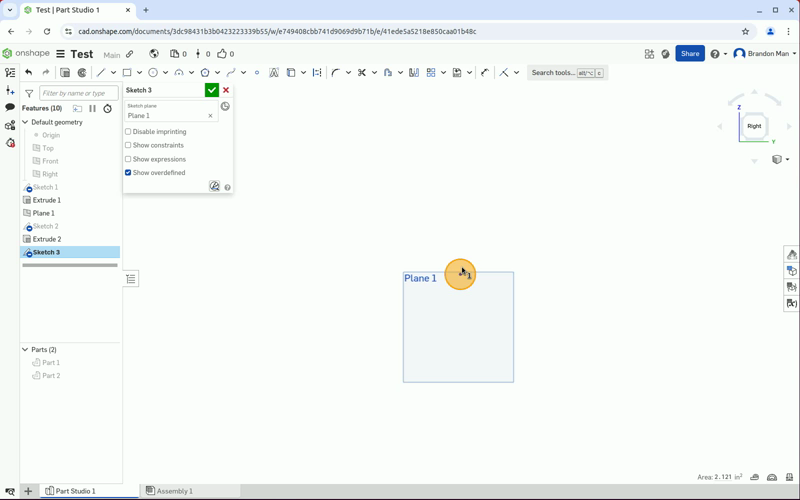
scroll(-6)
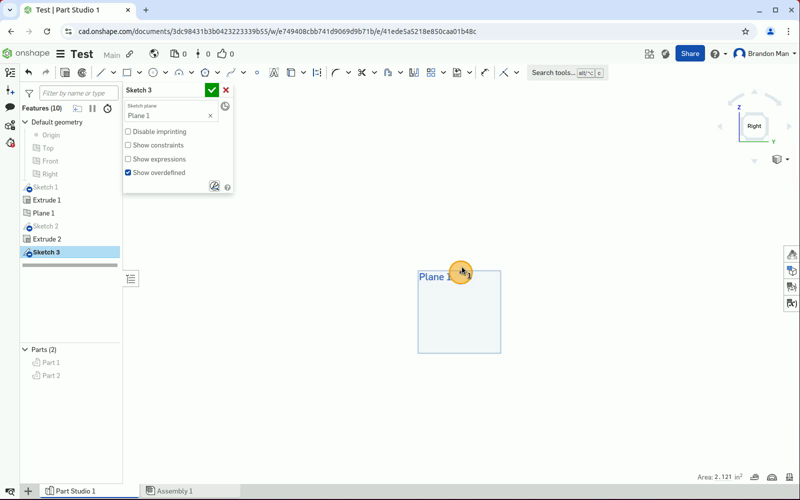
scroll(-6)
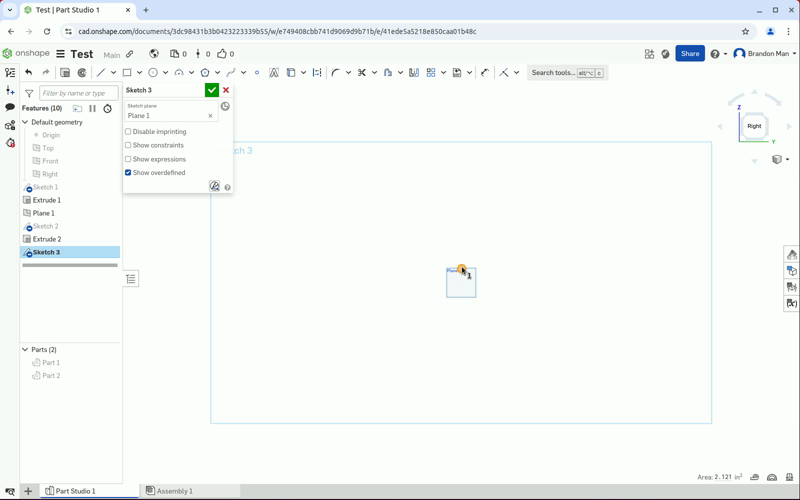
mouse_move(73, 352)
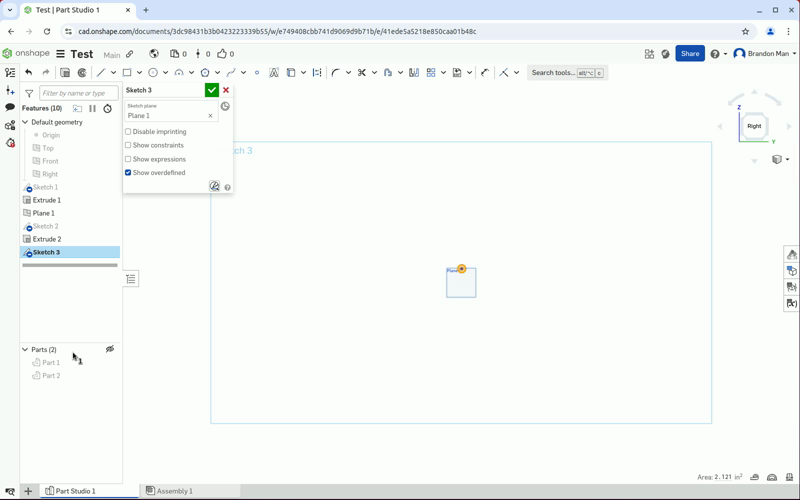
key(shift+y)
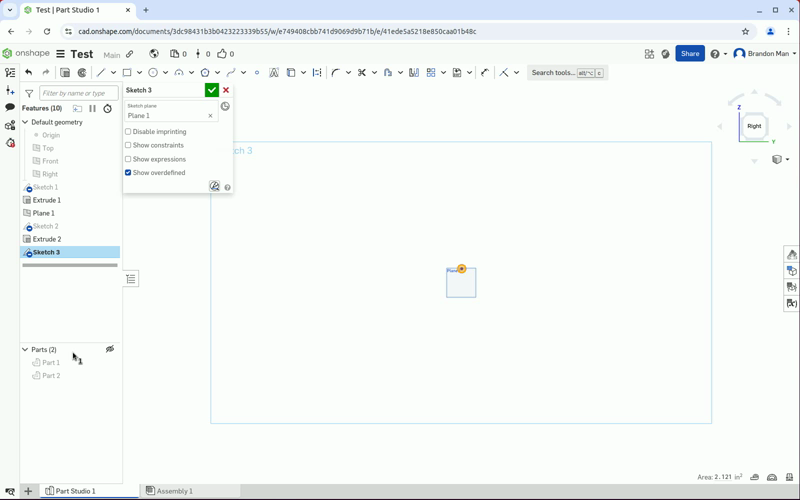
key(shift+e)
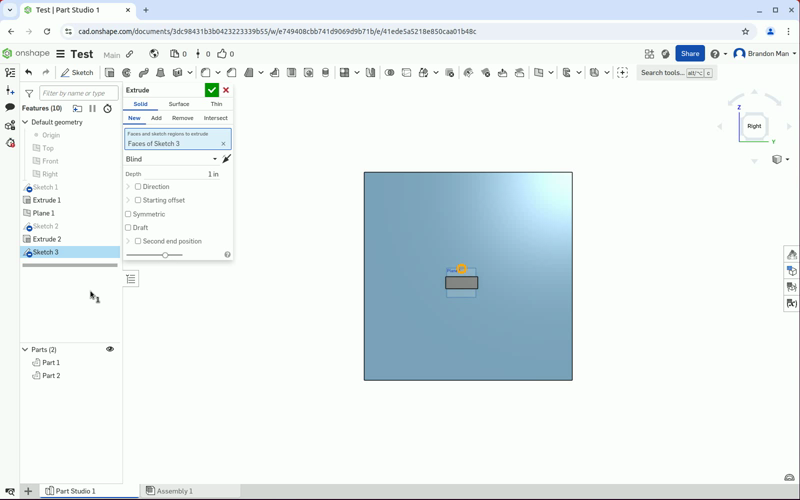
mouse_move(143, 106)
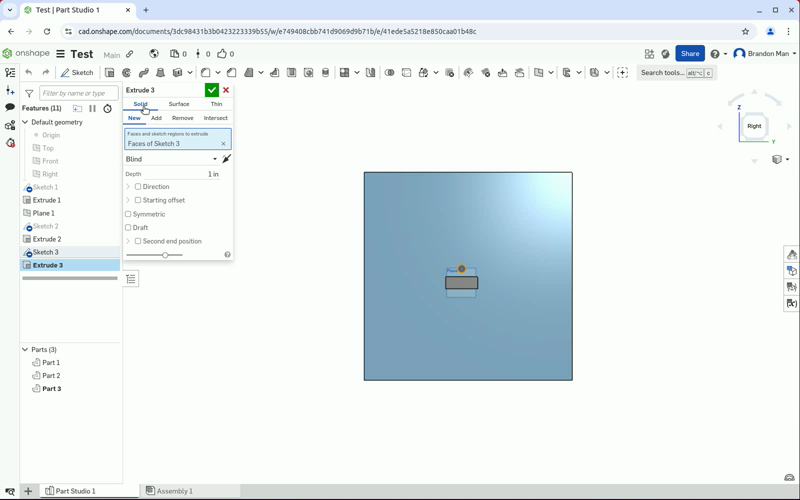
click(143, 106)
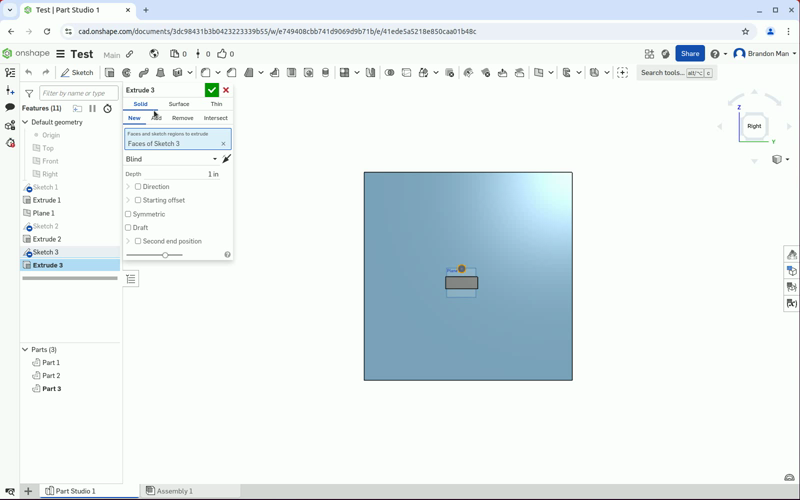
mouse_move(186, 120)
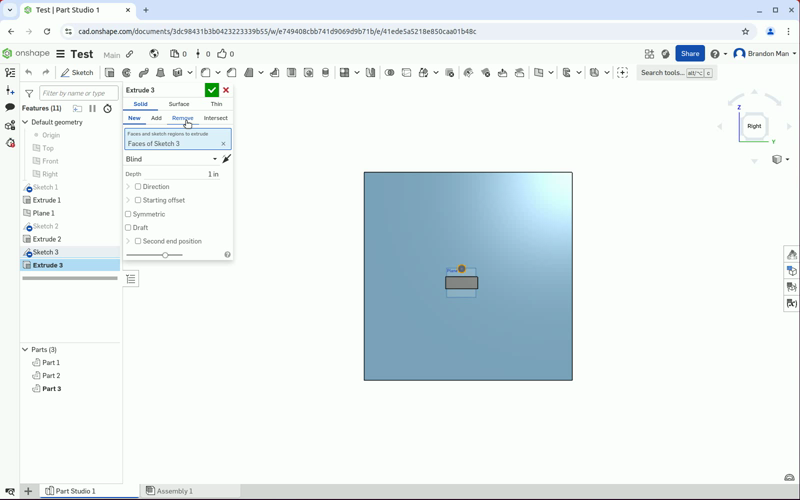
click(186, 120)
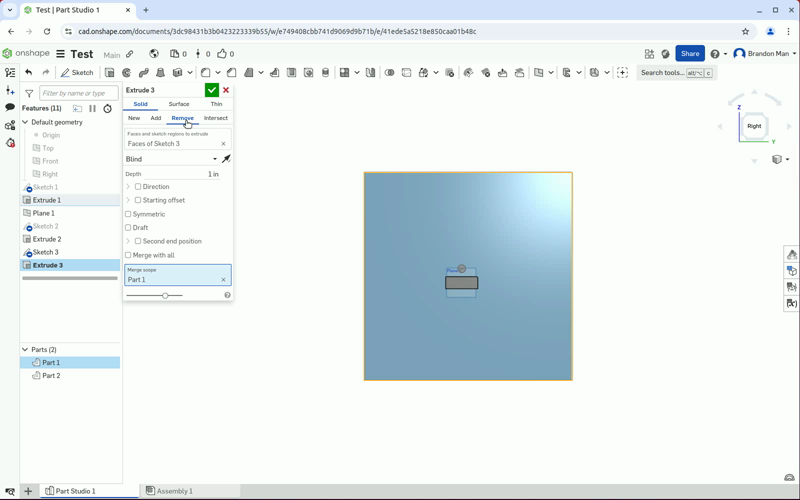
key(tab, 4)
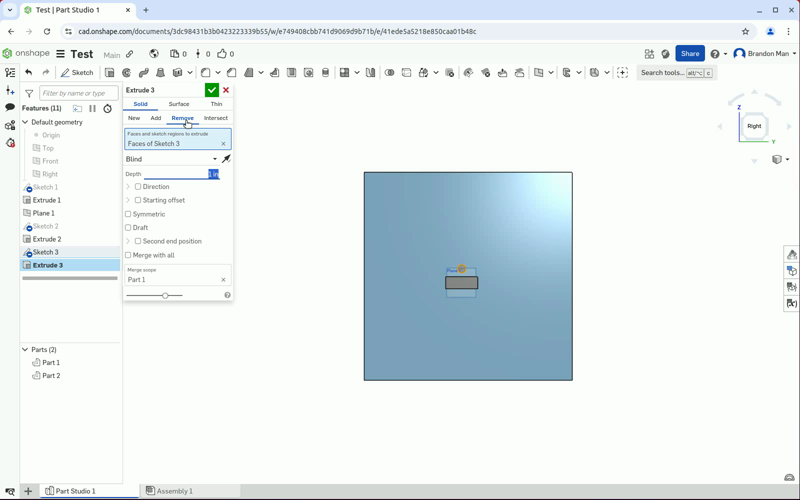
text(5.296)
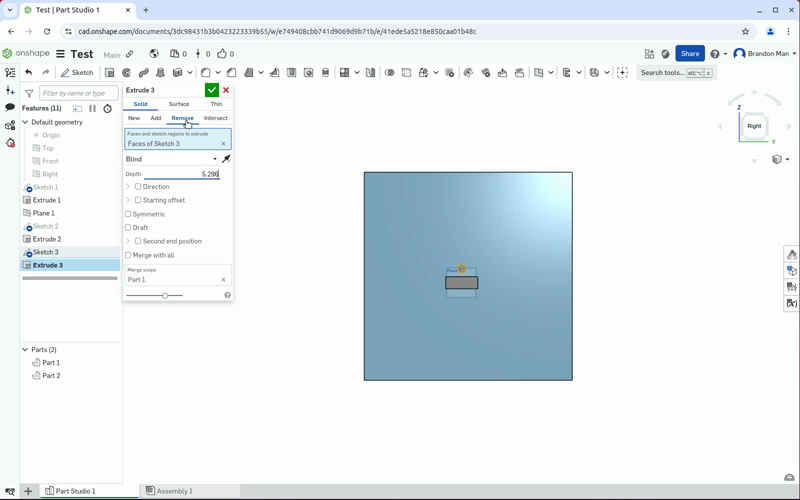
key(tab, 6)
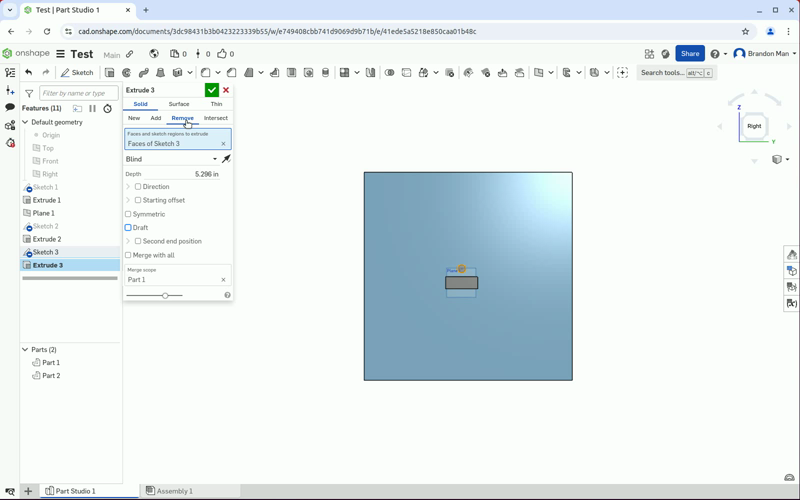
key(space)
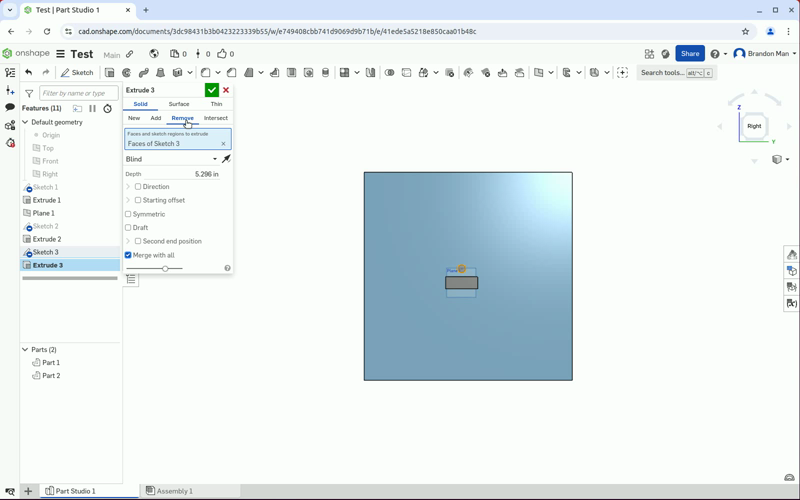
key(enter)
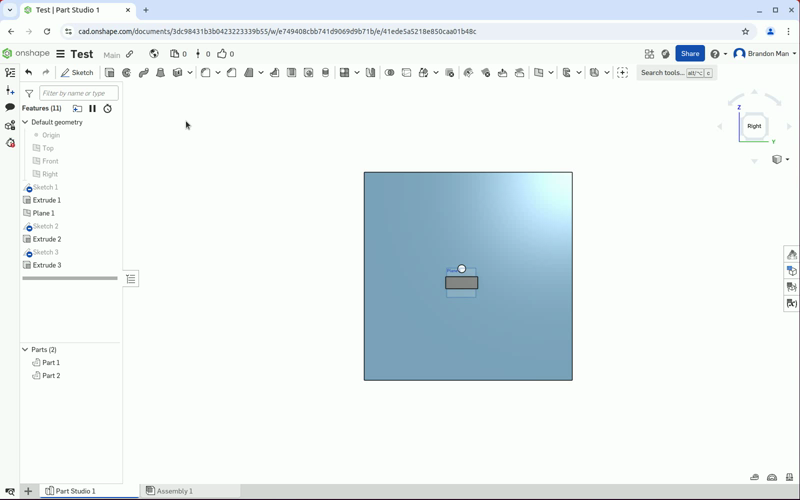
key(shift+h)
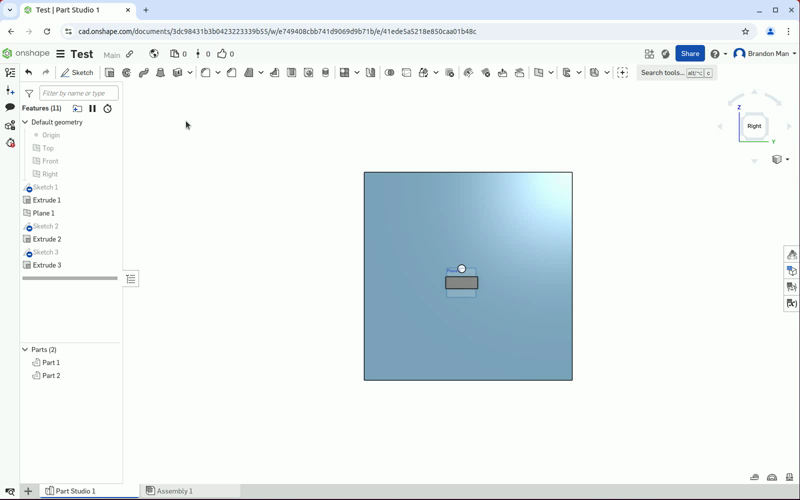
key(shift+h)
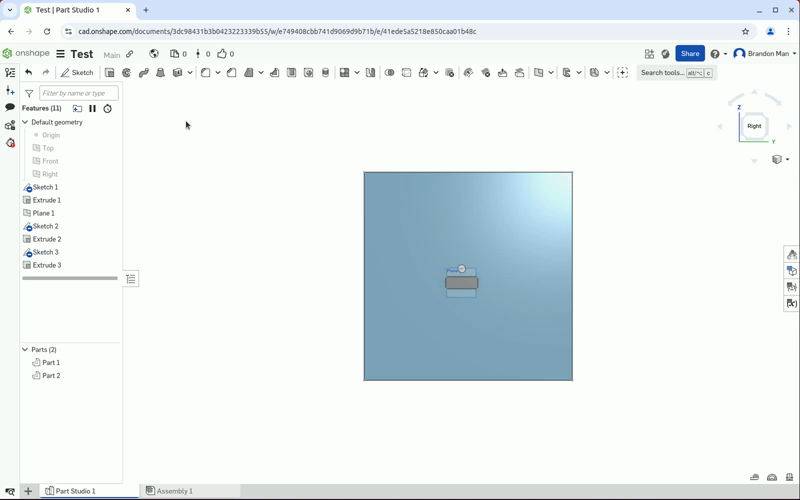
key(shift+7)
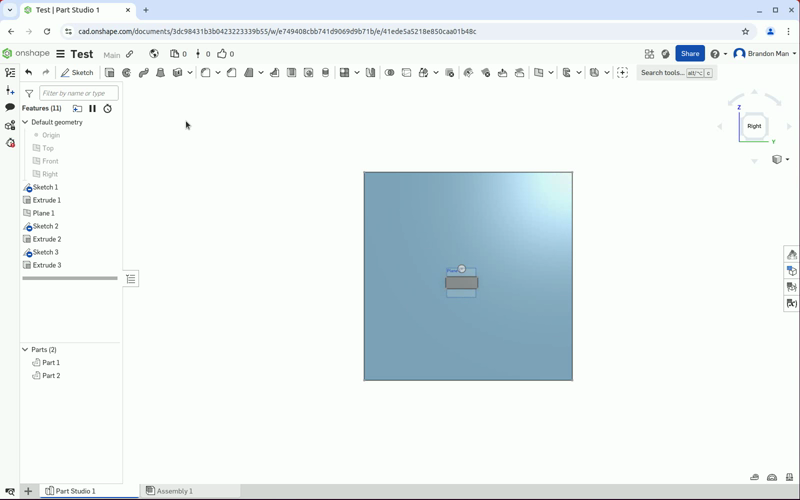
key(right, 2)
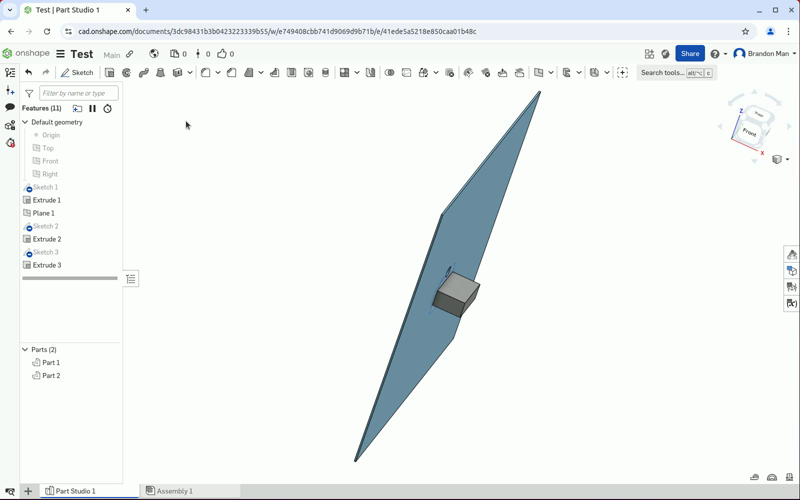
key(down, 2)
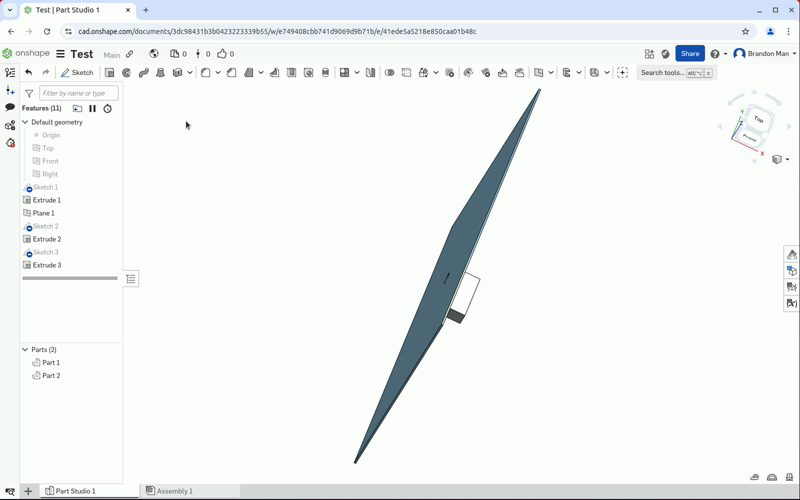
key(up, 2)
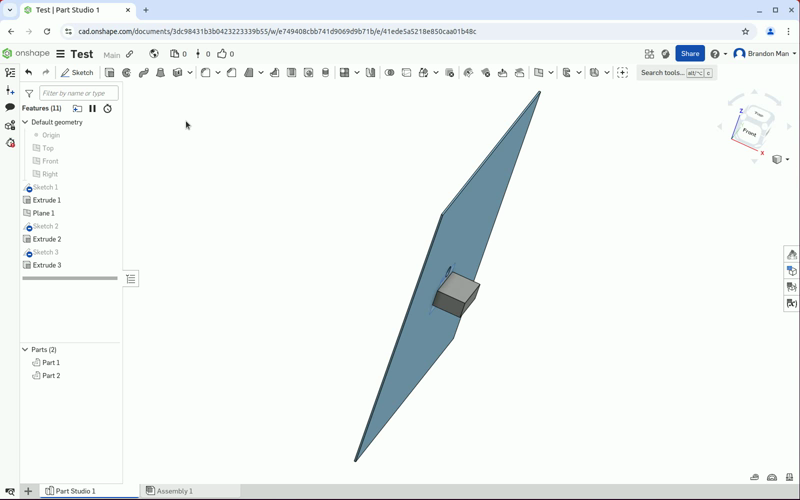
key(left, 2)
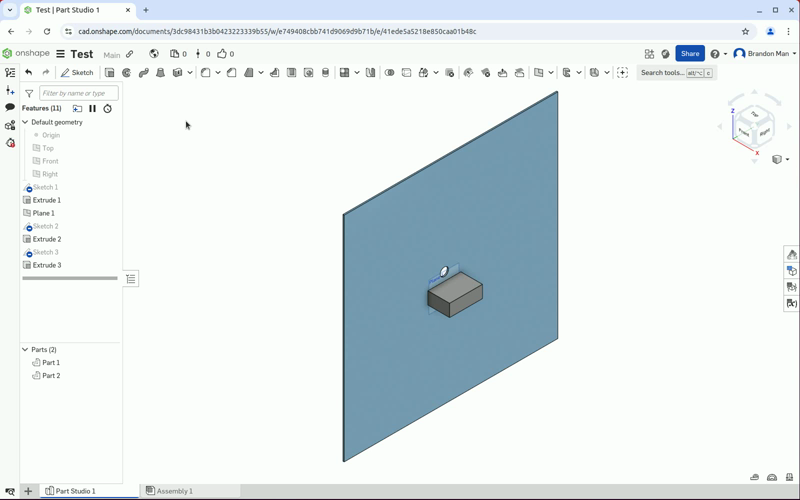
mouse_move(73, 189)
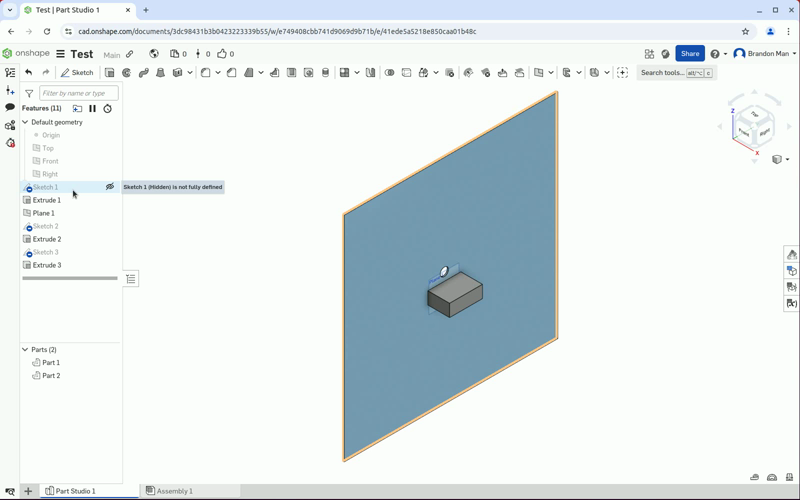
click(73, 189)